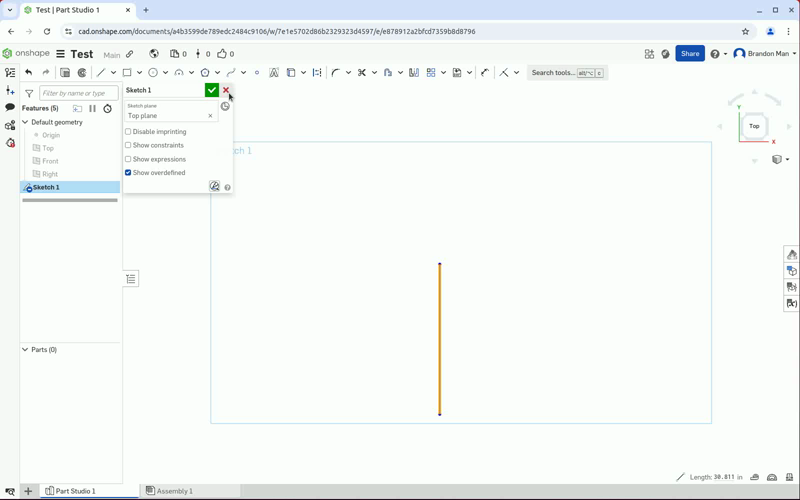
key(shift+h)
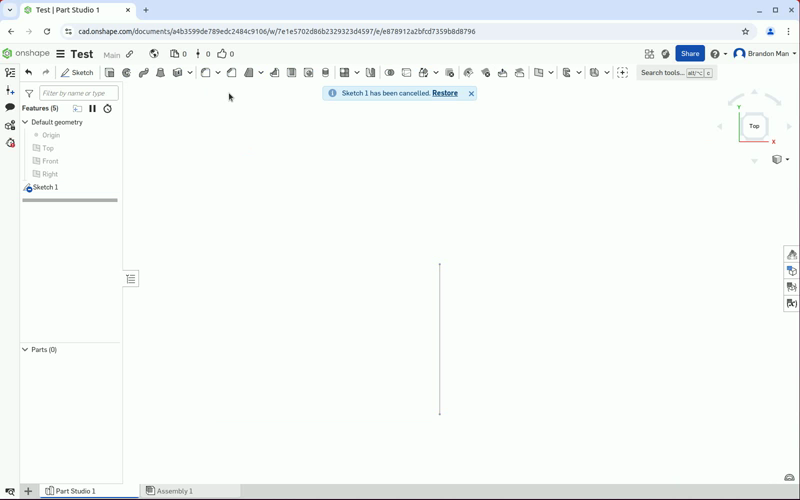
key(shift+s)
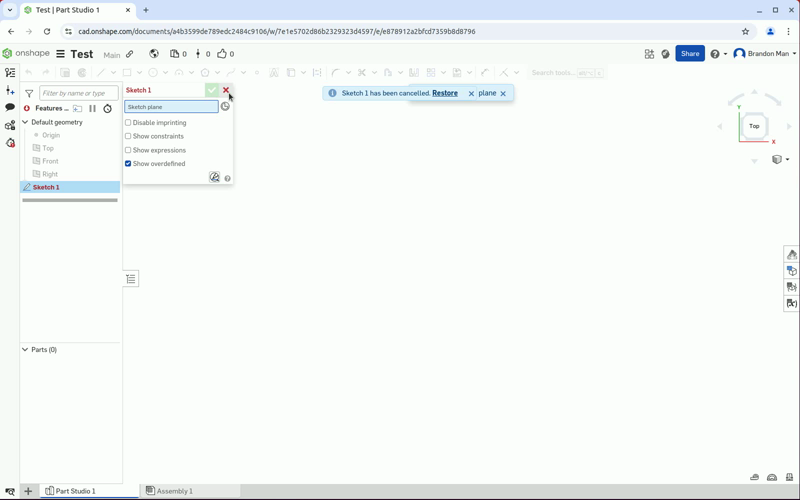
mouse_move(73, 150)
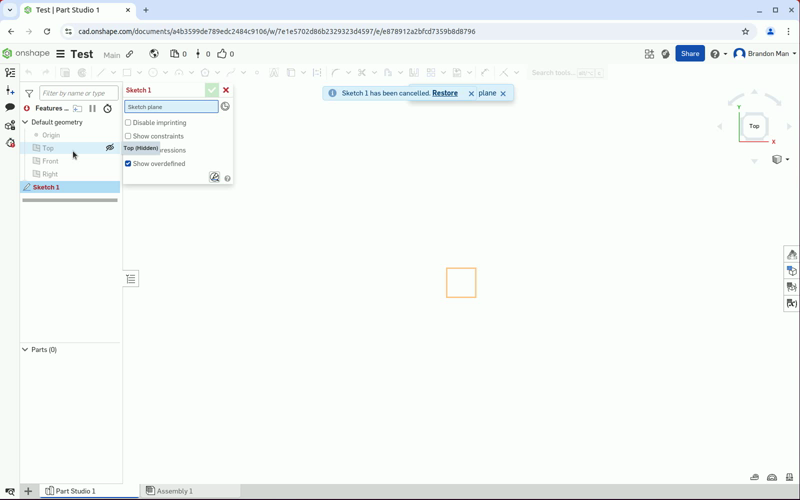
click(73, 150)
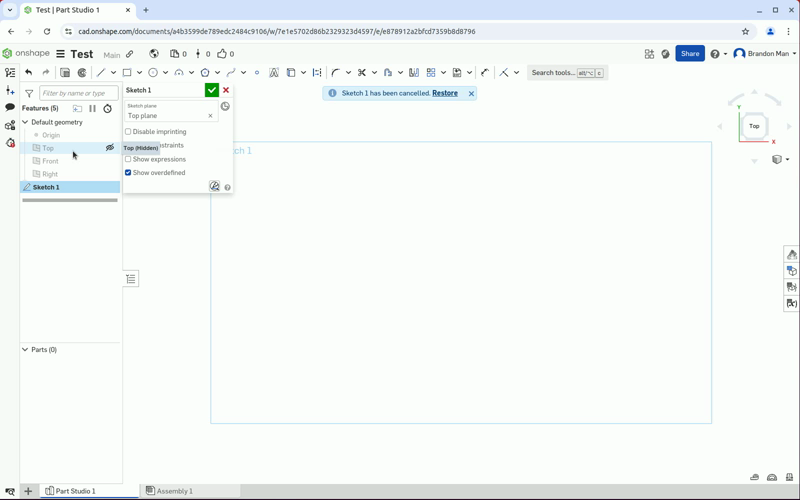
mouse_move(73, 352)
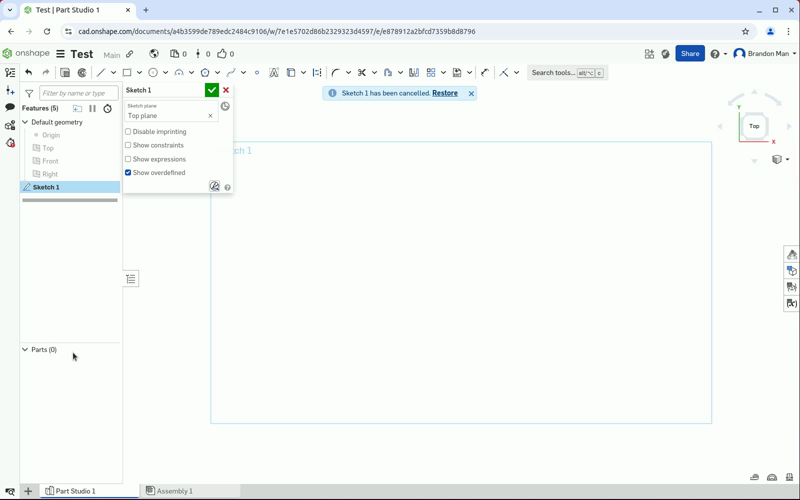
key(y)
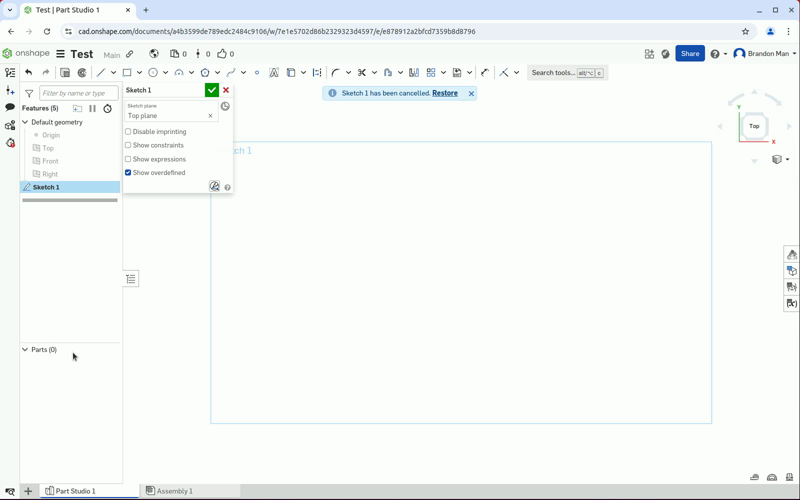
key(l)
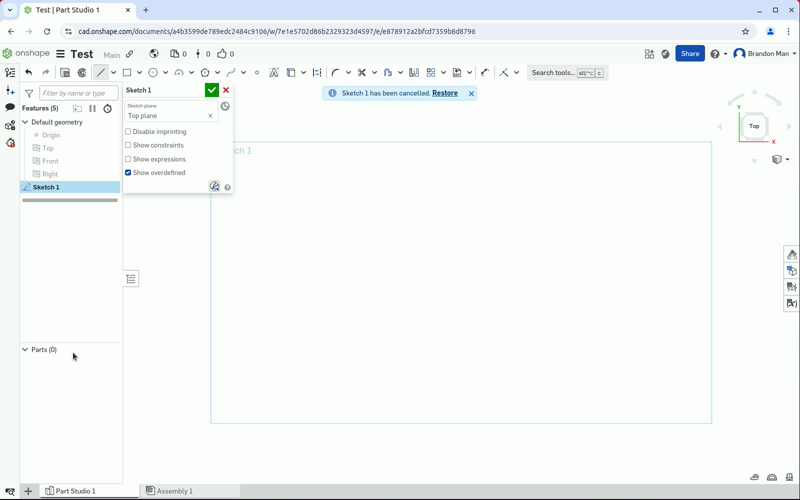
key_down(shift)
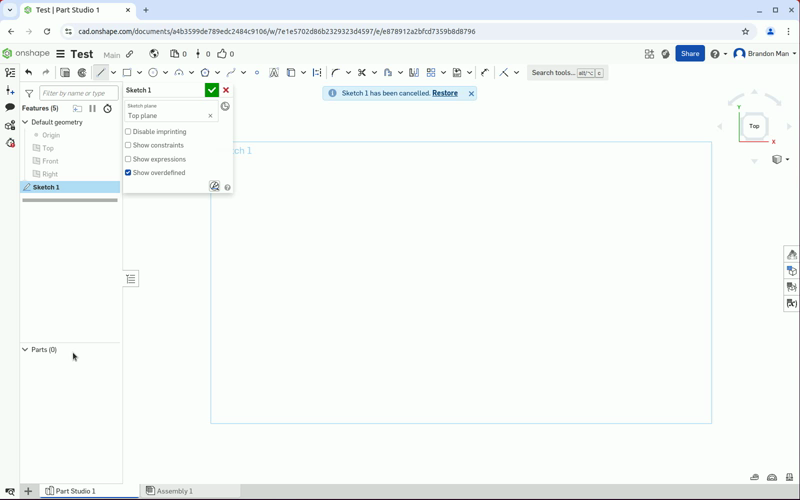
mouse_move(453, 288)
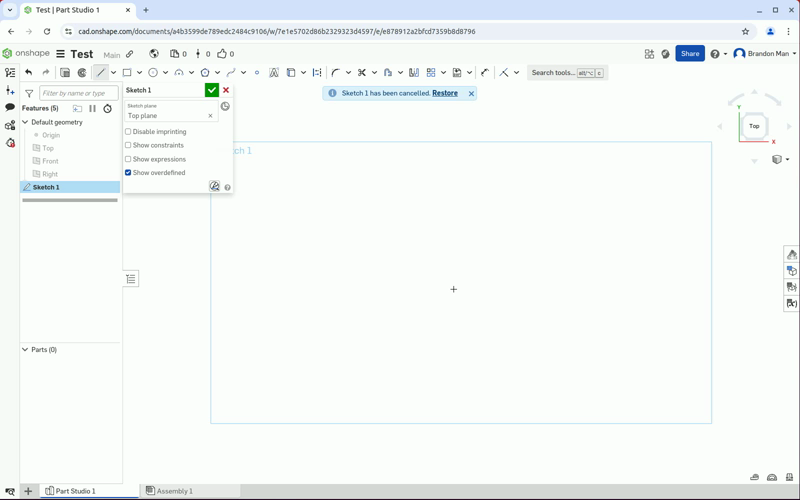
click(453, 288)
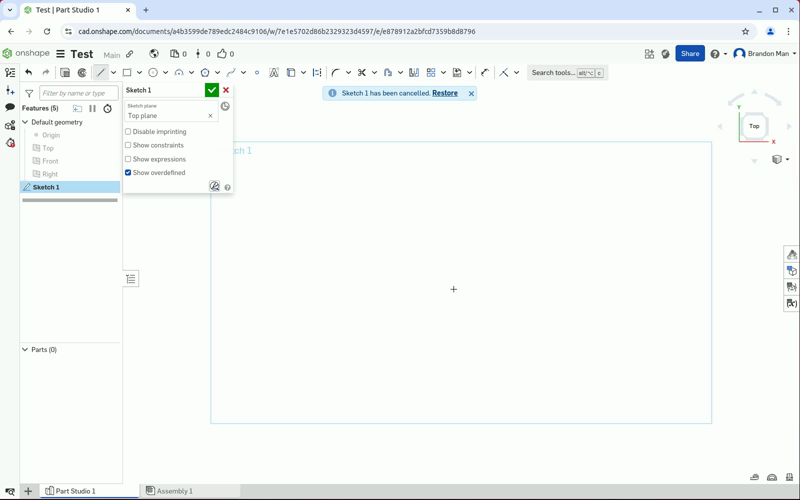
key_up(shift)
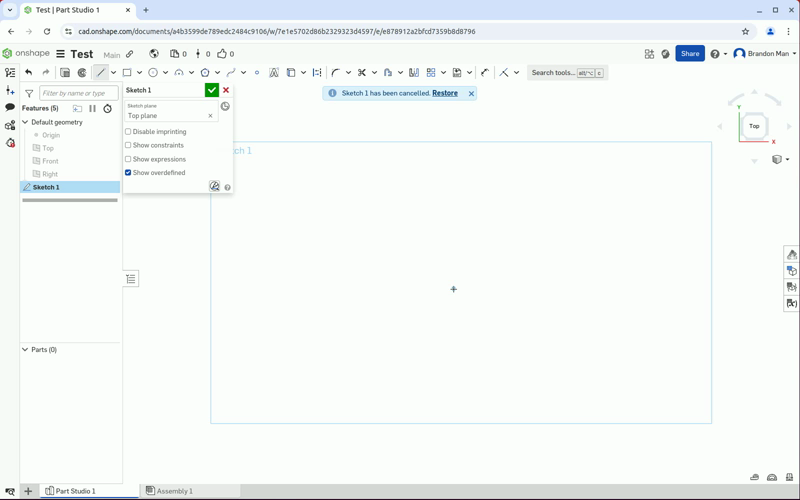
key_down(shift)
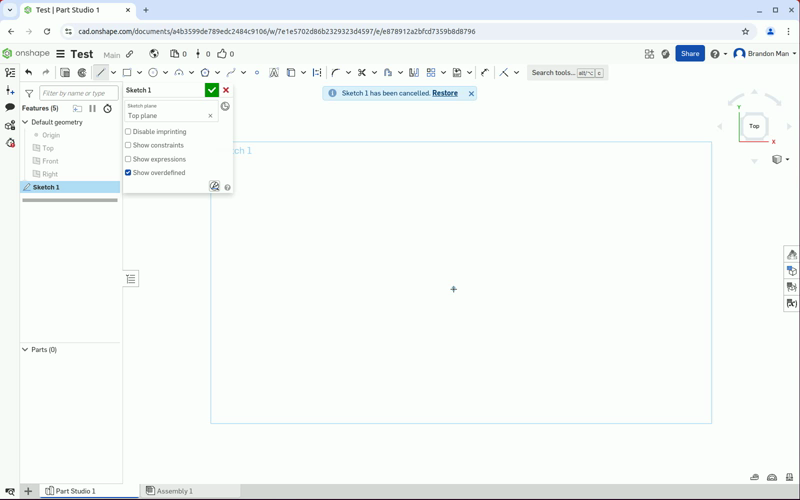
mouse_move(483, 288)
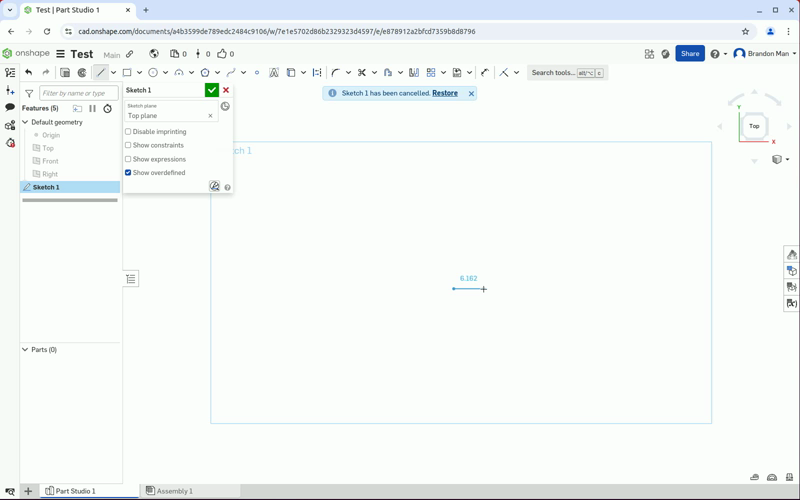
mouse_move(467, 288)
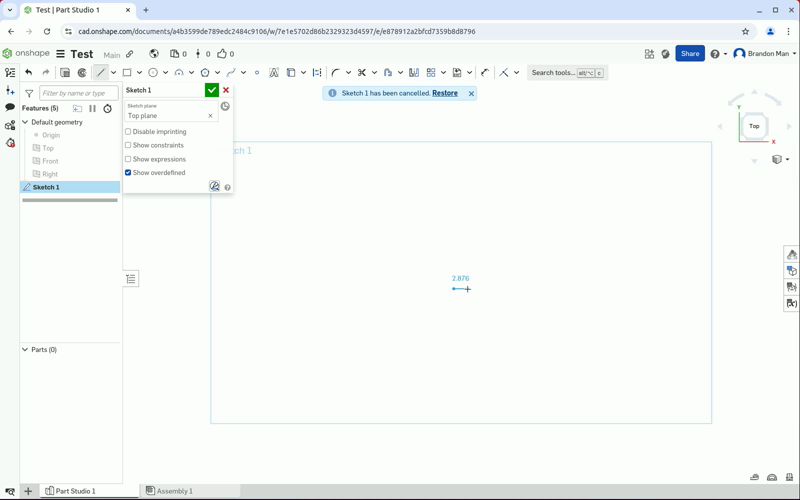
click(467, 288)
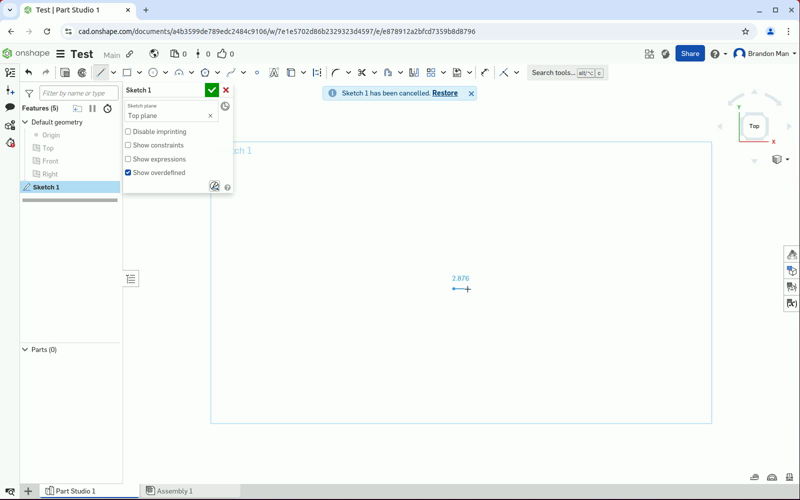
key_up(shift)
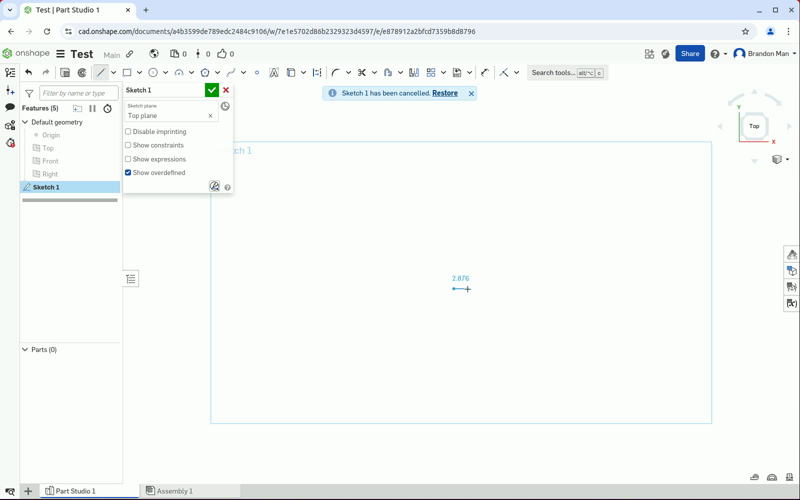
key_down(shift)
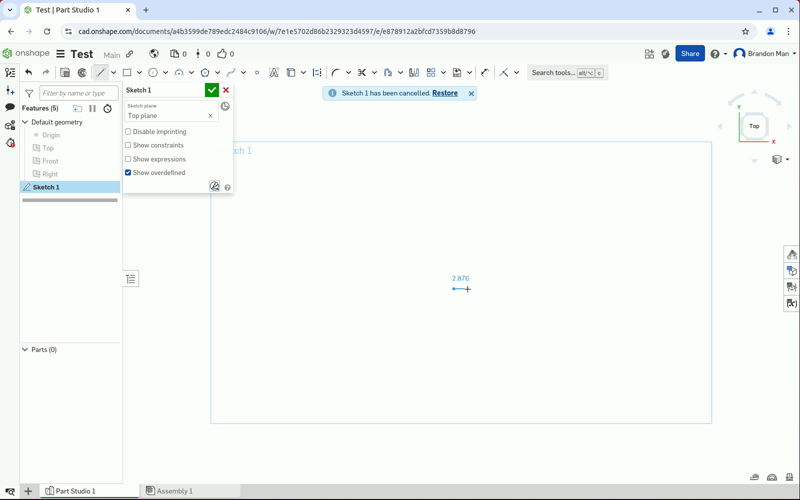
mouse_move(497, 288)
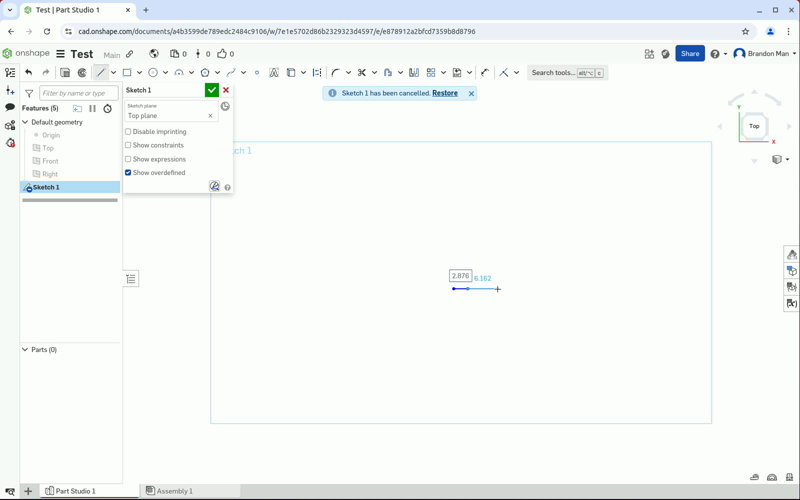
mouse_move(467, 276)
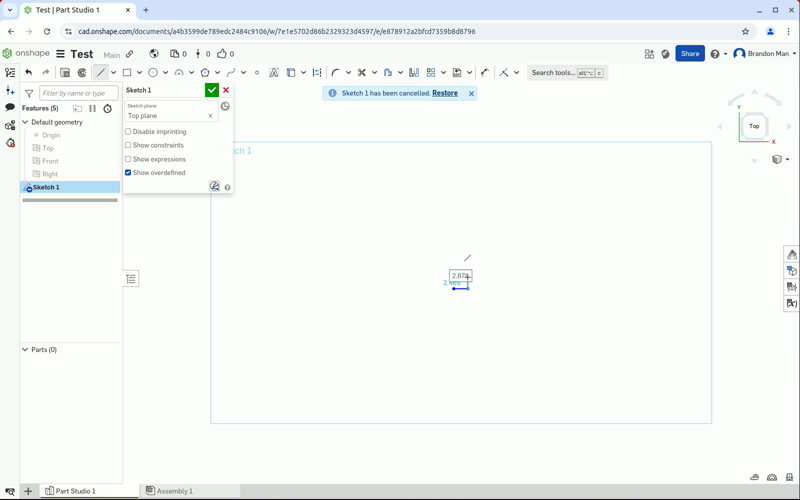
click(467, 276)
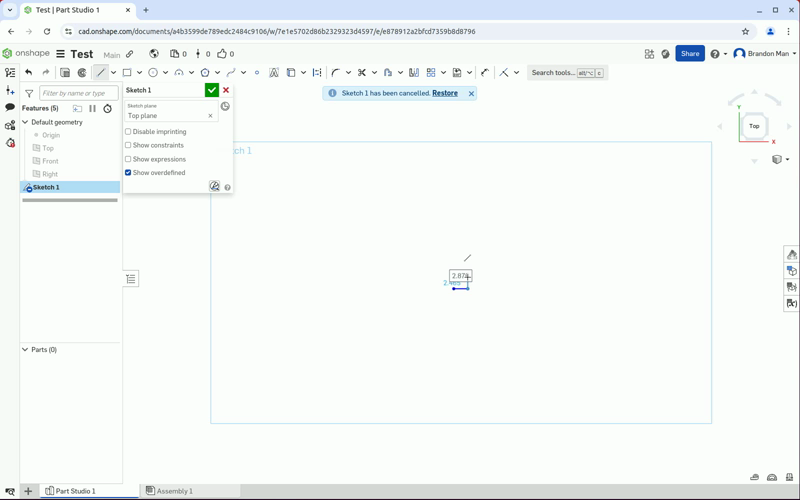
key_up(shift)
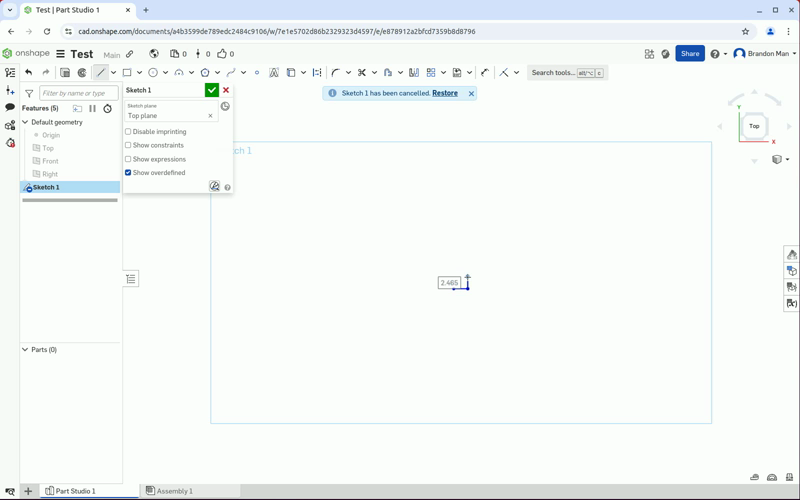
key_down(shift)
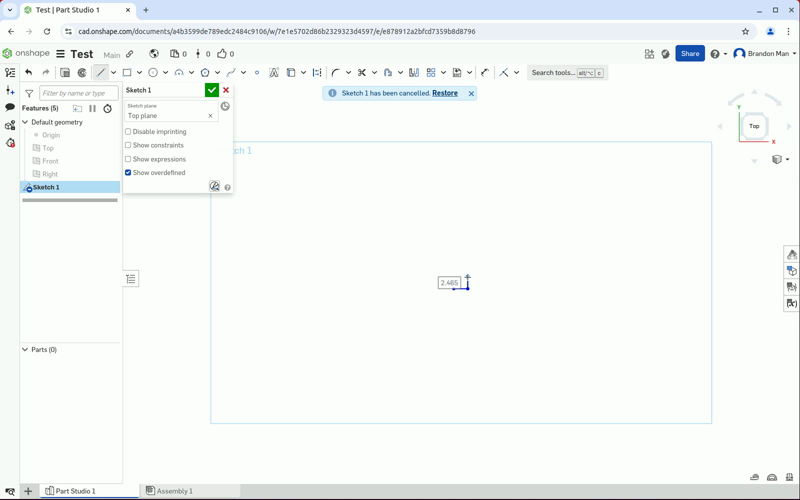
mouse_move(497, 276)
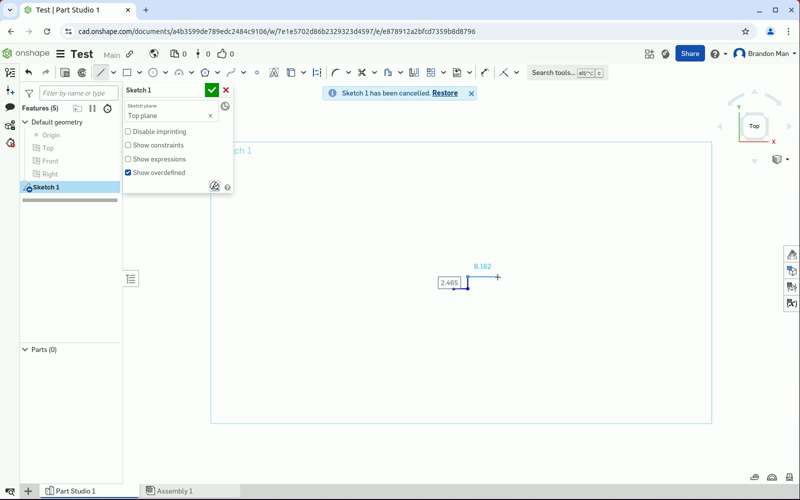
mouse_move(453, 276)
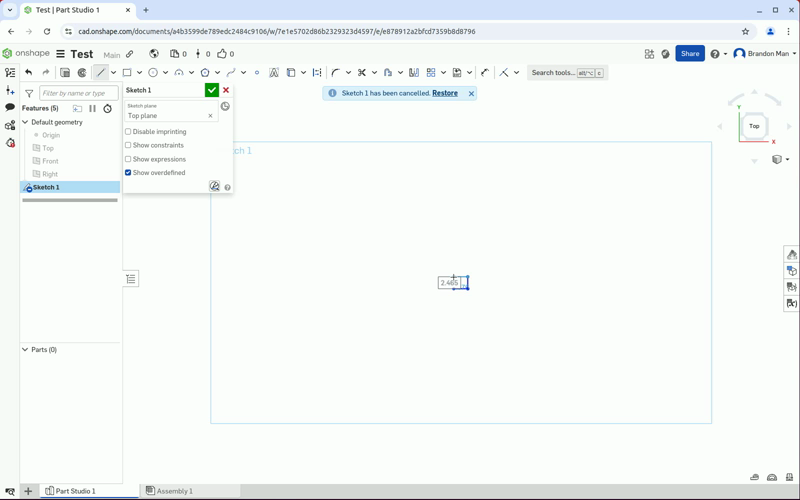
click(453, 276)
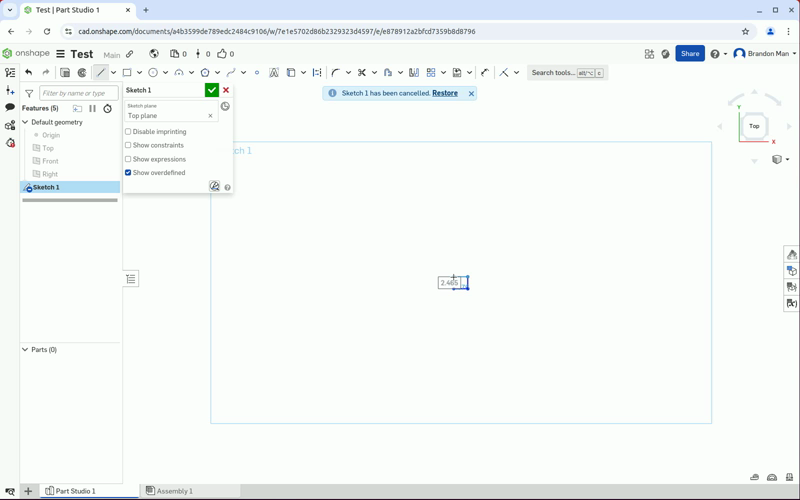
key_up(shift)
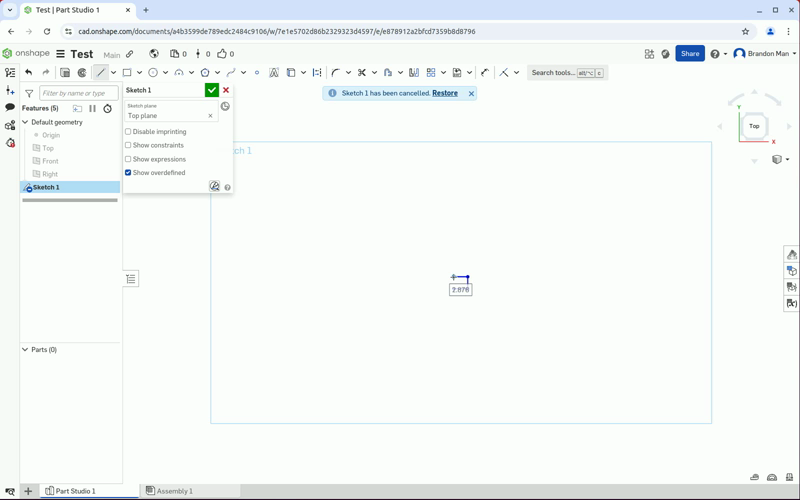
mouse_move(483, 276)
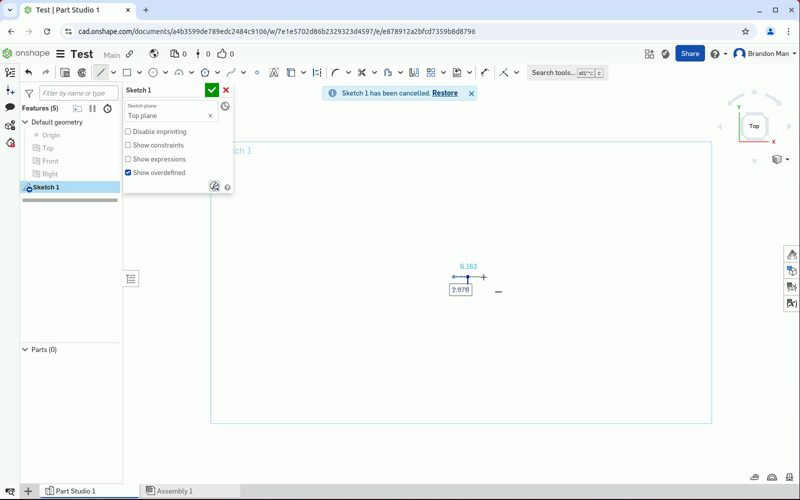
key_down(shift)
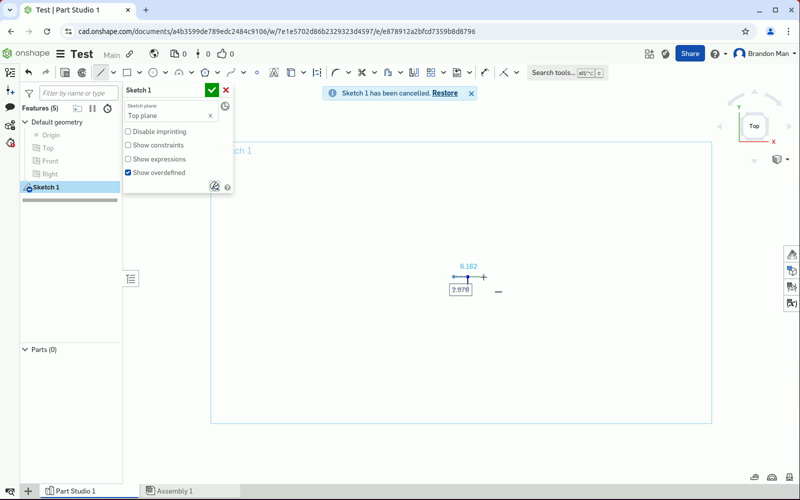
mouse_move(453, 288)
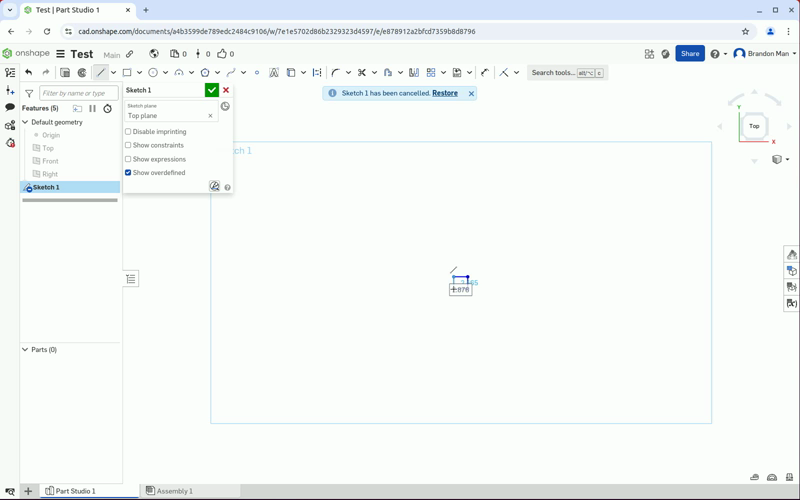
key_up(shift)
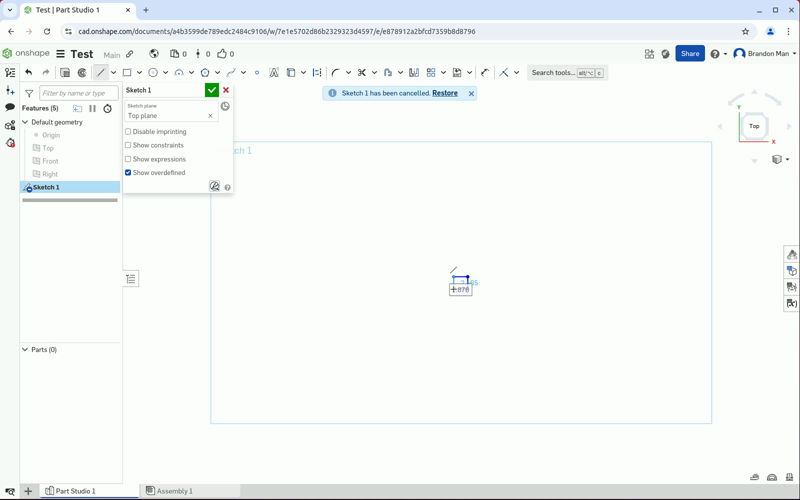
click(453, 288)
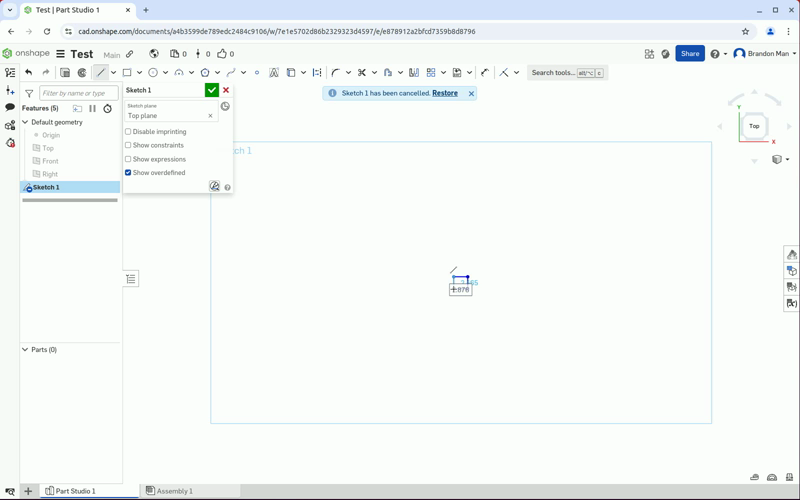
key(esc)
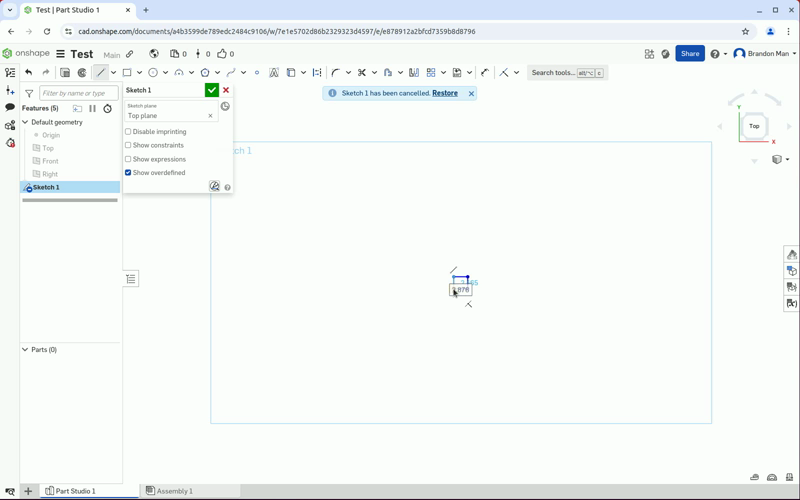
mouse_move(460, 287)
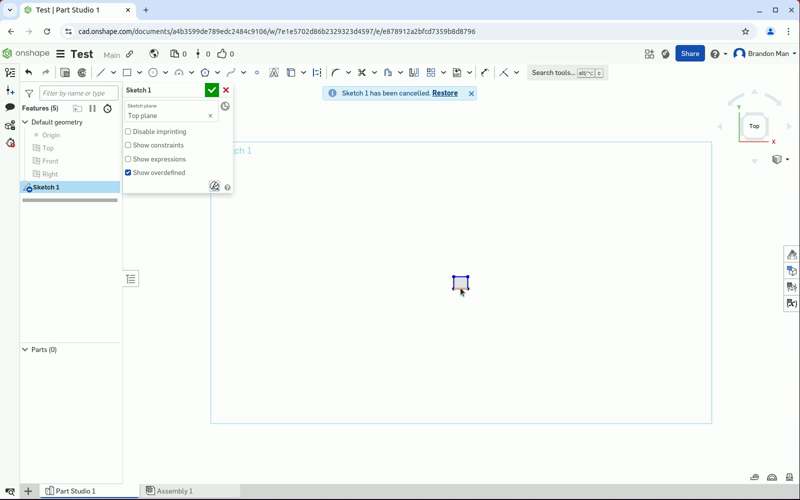
scroll(6)
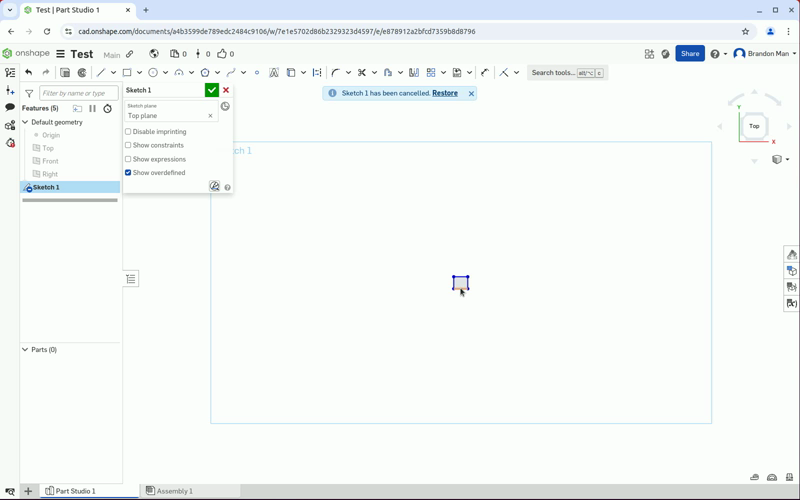
scroll(6)
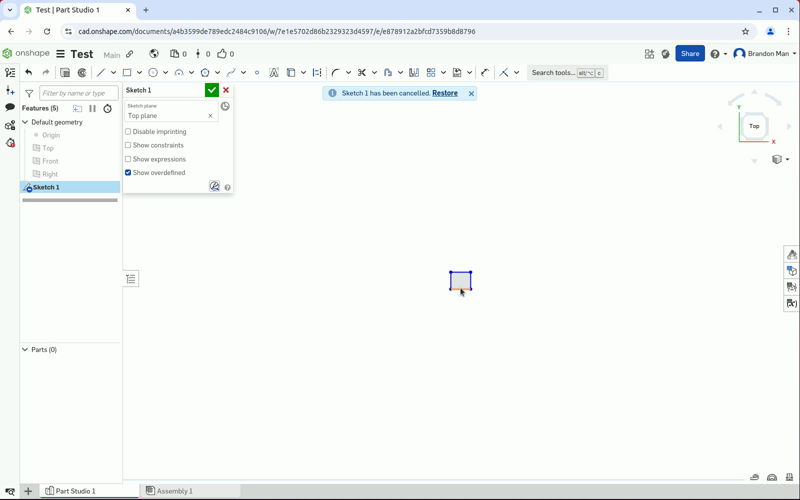
scroll(6)
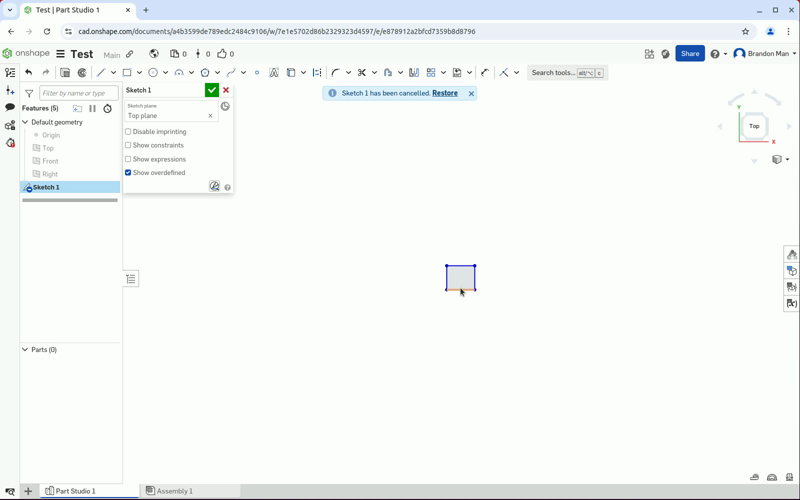
scroll(6)
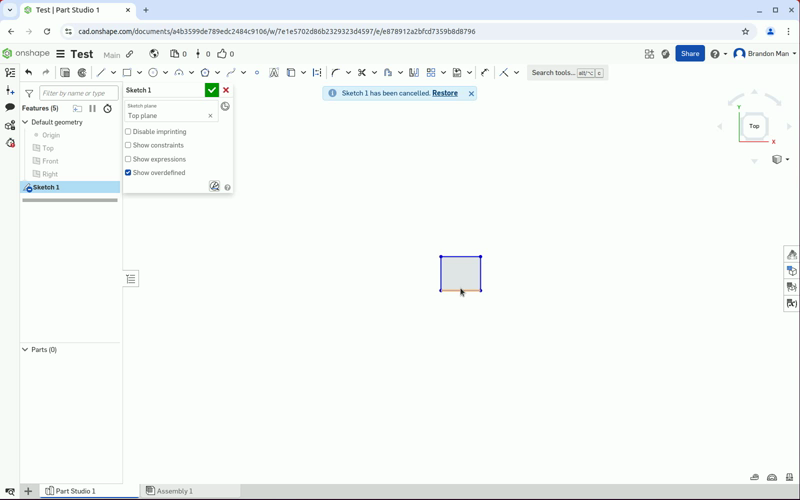
scroll(6)
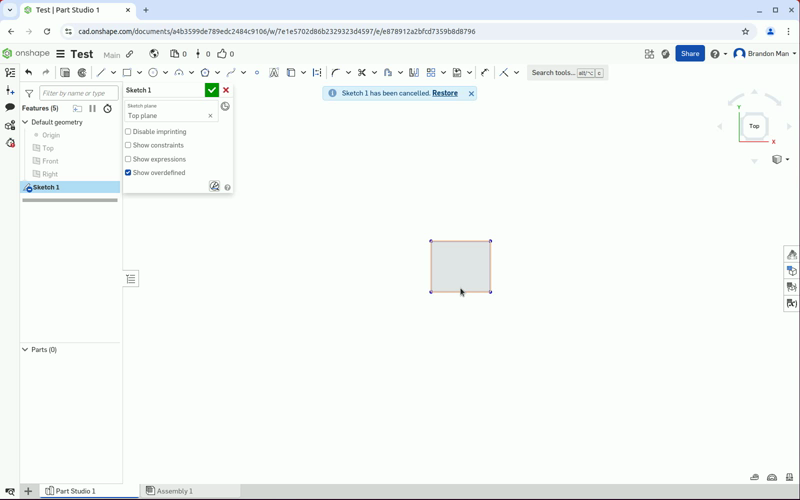
scroll(6)
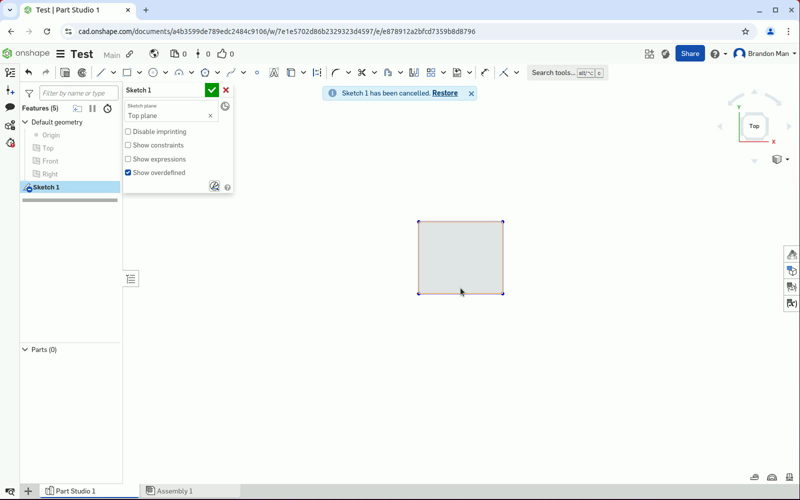
scroll(6)
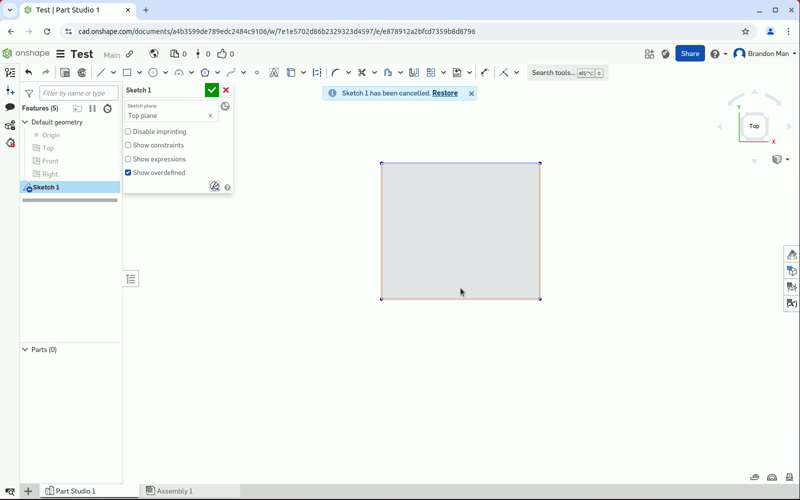
click(460, 287)
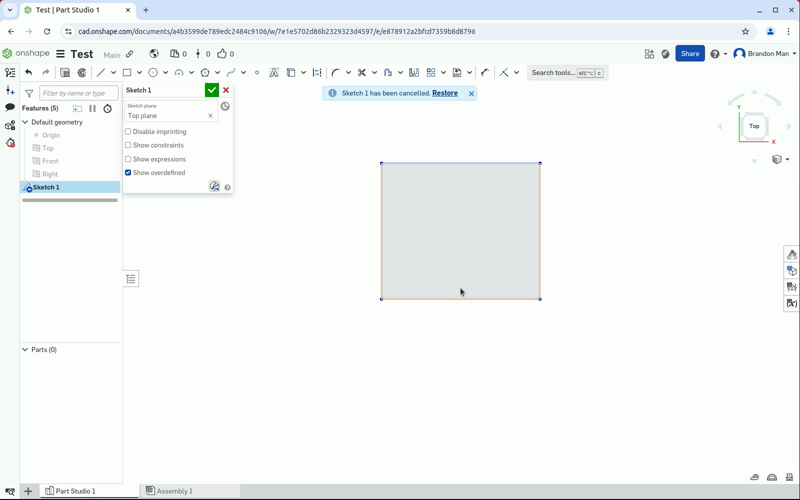
scroll(-6)
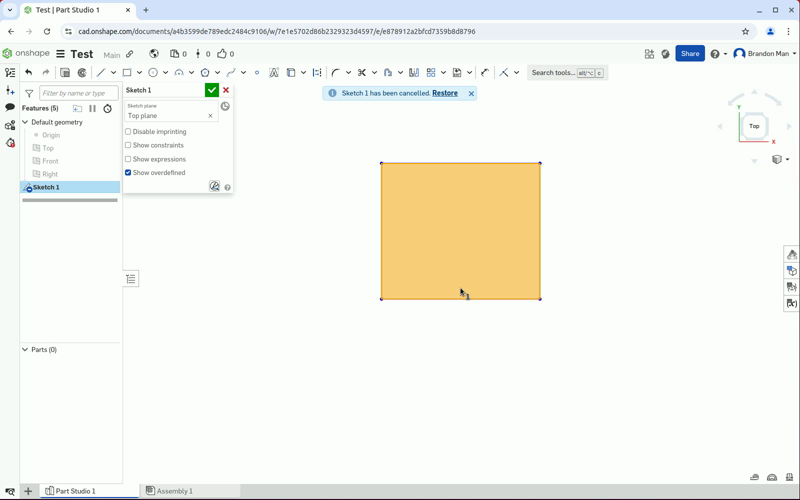
scroll(-6)
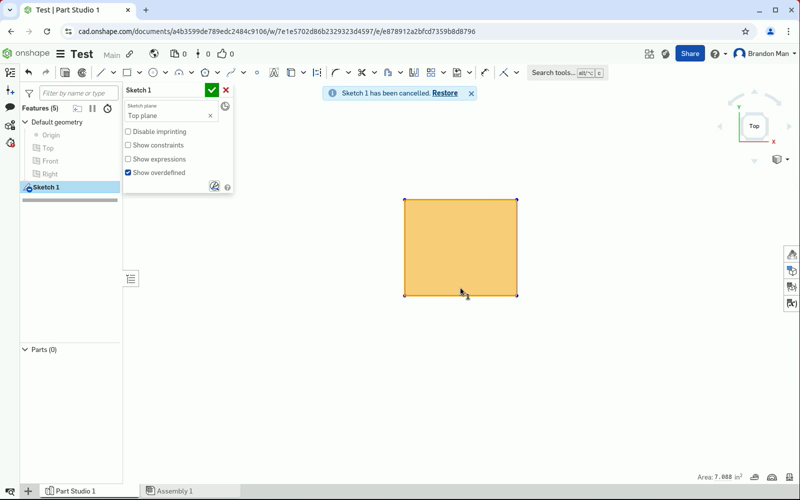
scroll(-6)
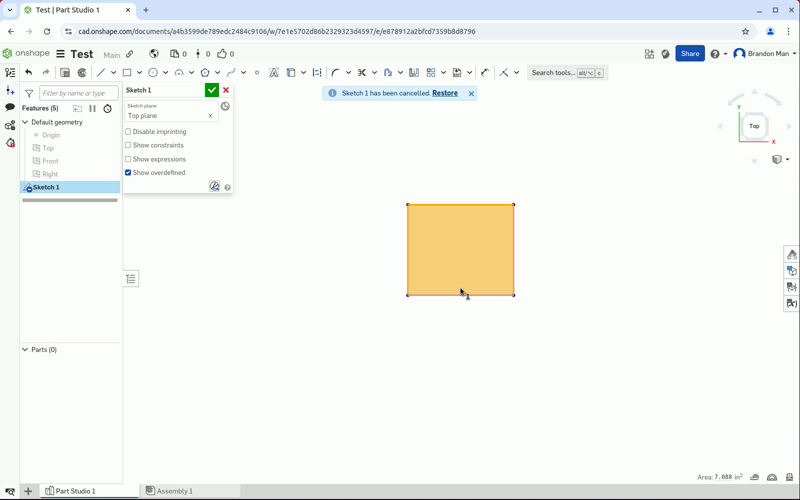
scroll(-6)
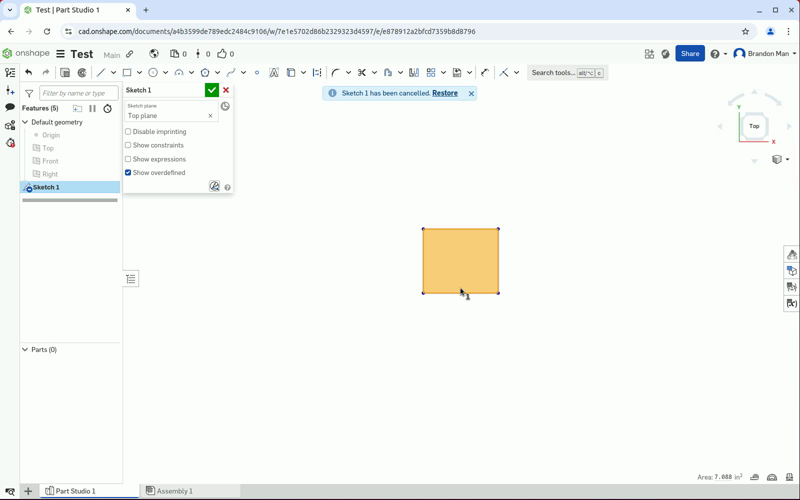
scroll(-6)
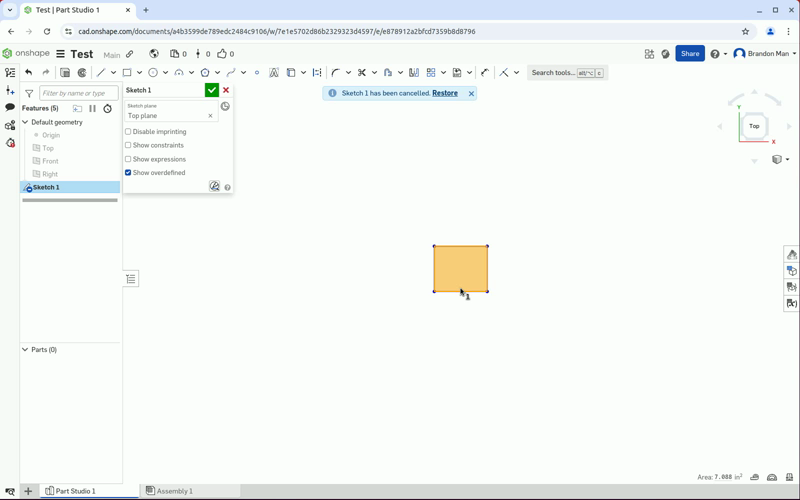
scroll(-6)
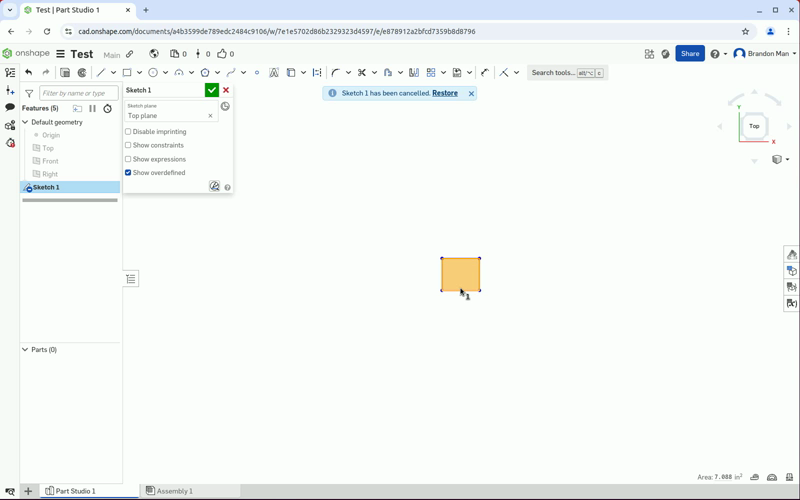
scroll(-6)
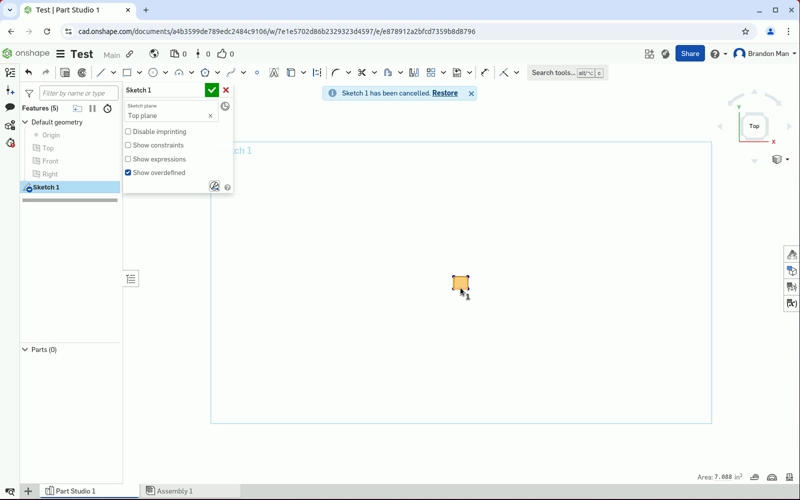
mouse_move(73, 352)
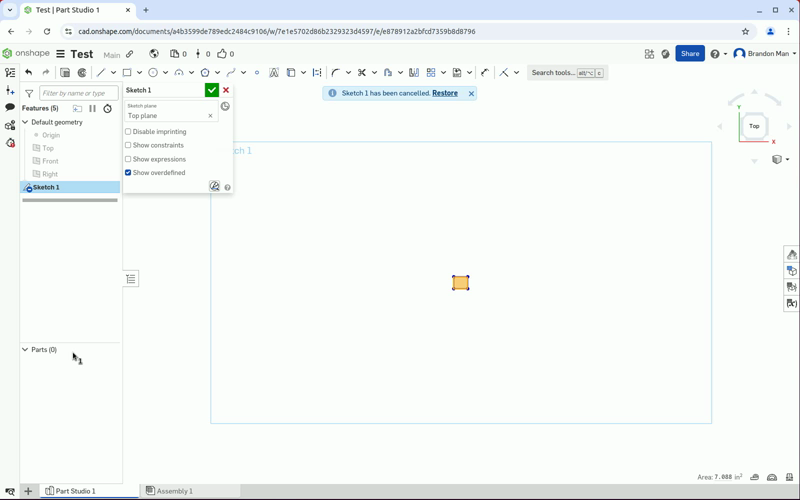
key(shift+y)
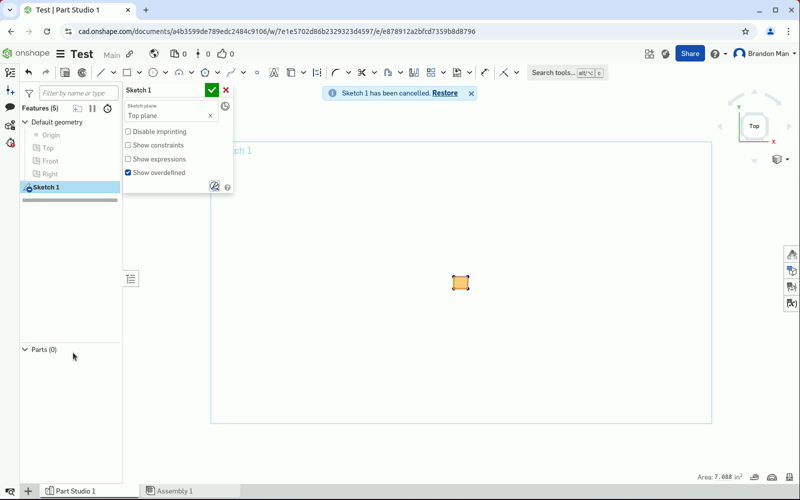
key(shift+e)
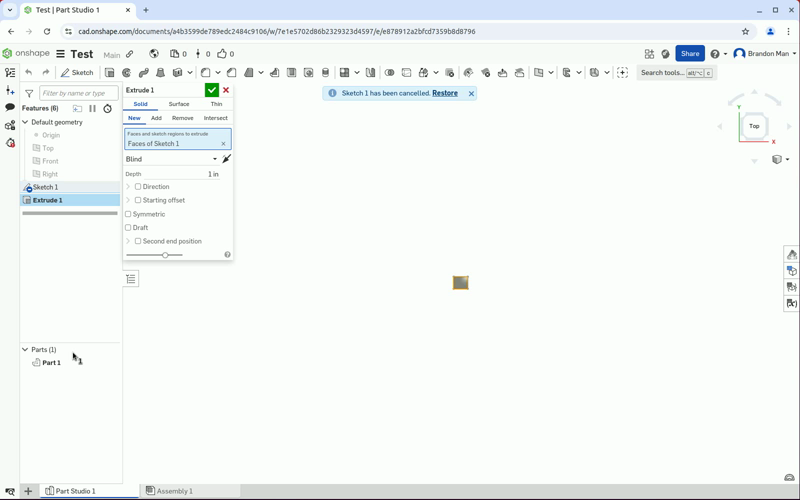
mouse_move(143, 106)
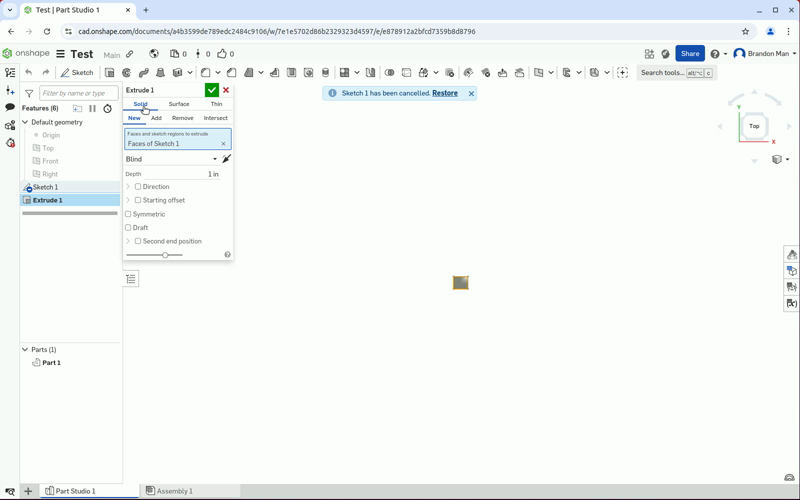
click(143, 106)
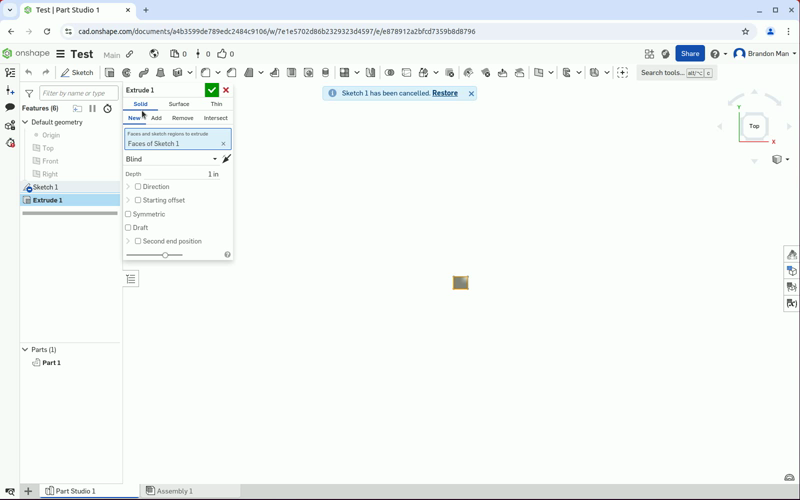
mouse_move(137, 120)
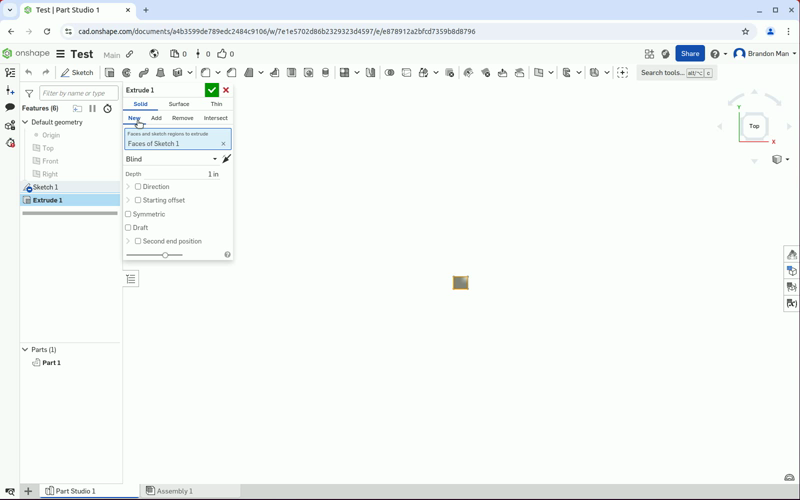
click(137, 120)
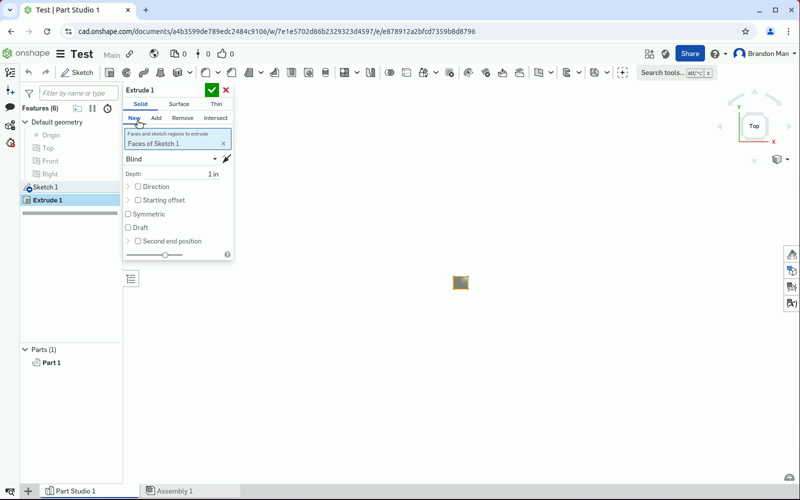
key(tab, 4)
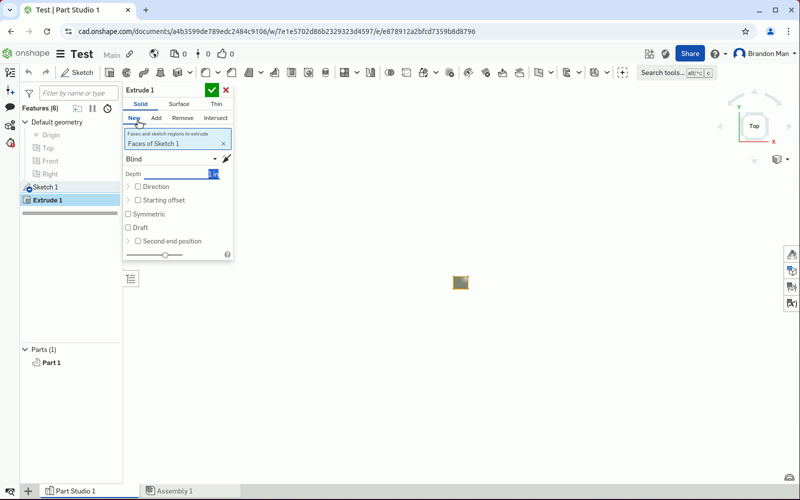
text(23.108)
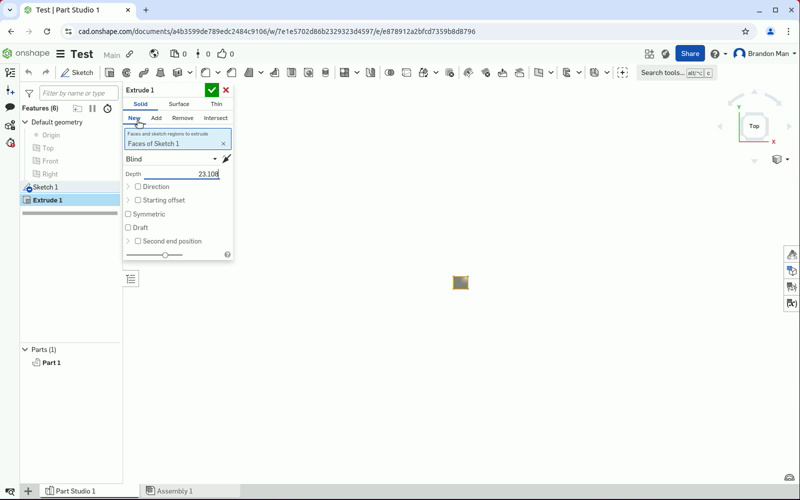
key(enter)
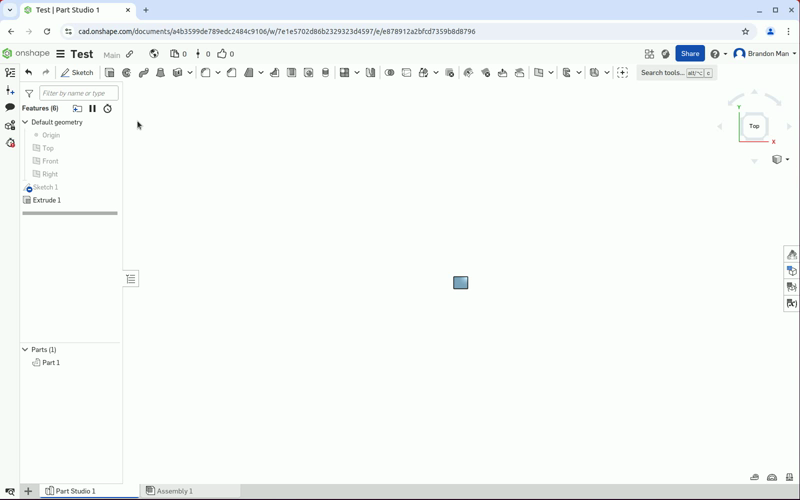
key(shift+h)
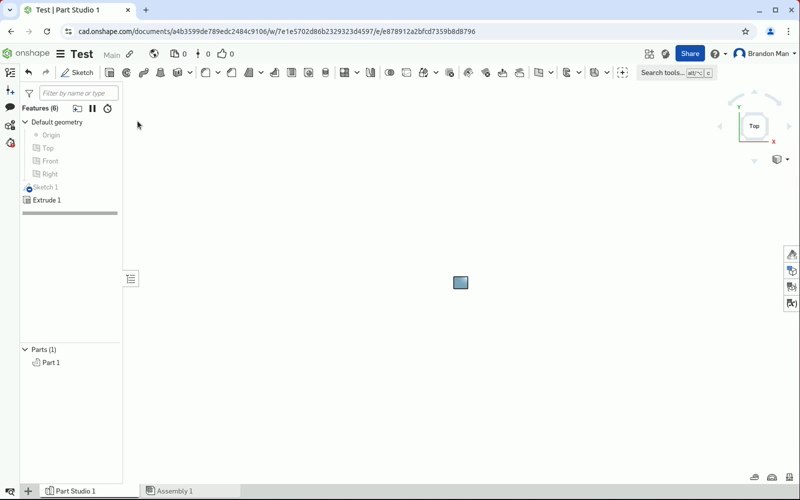
key(shift+h)
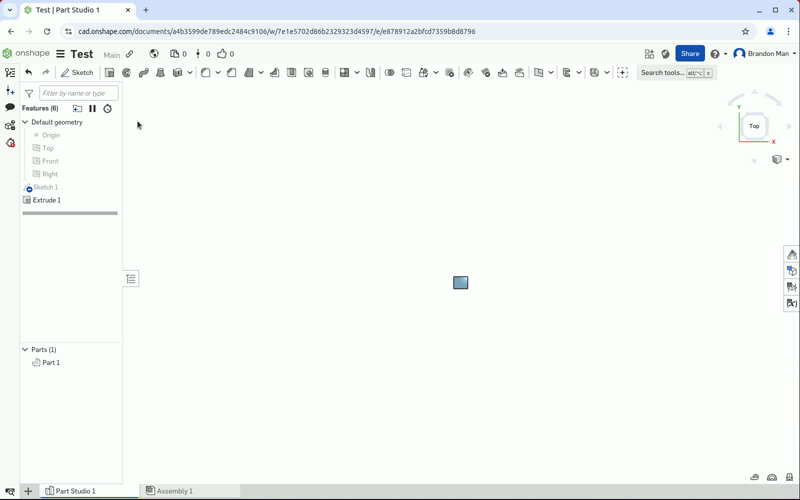
mouse_move(73, 189)
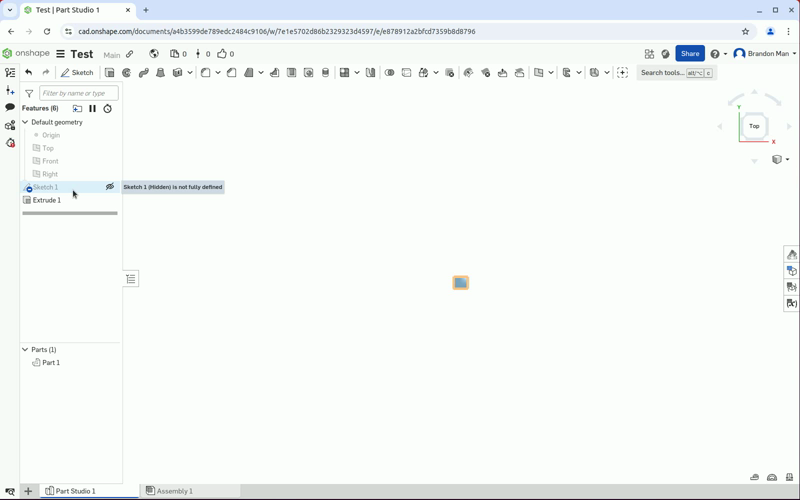
click(73, 189)
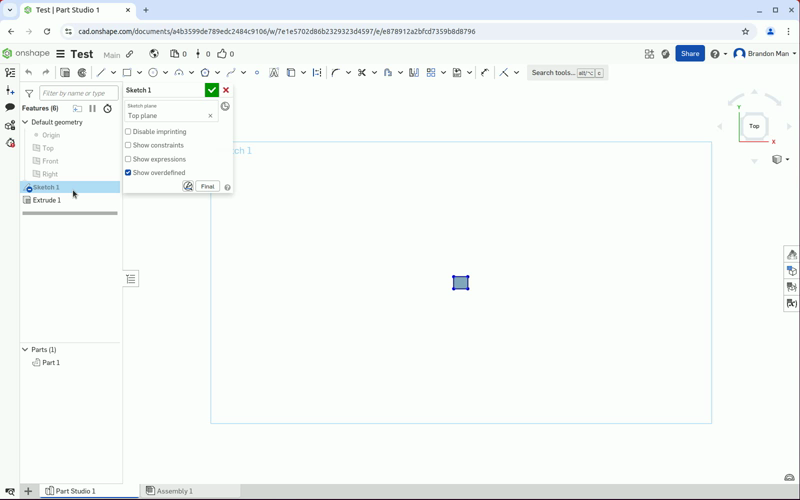
mouse_move(229, 92)
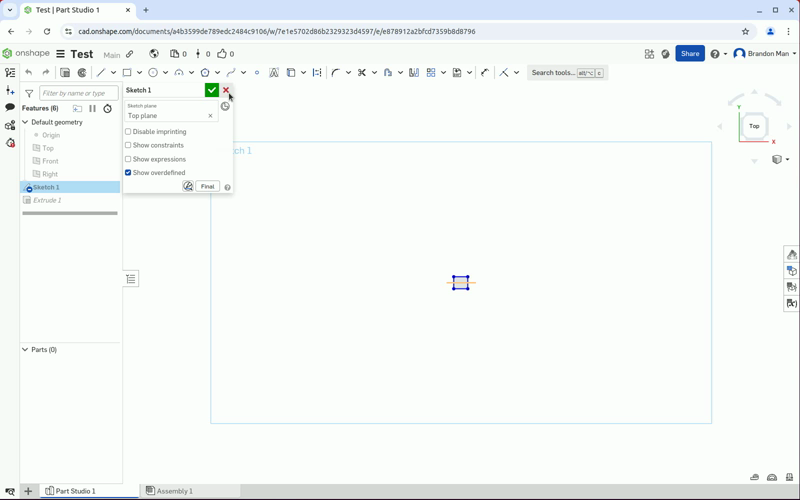
click(229, 92)
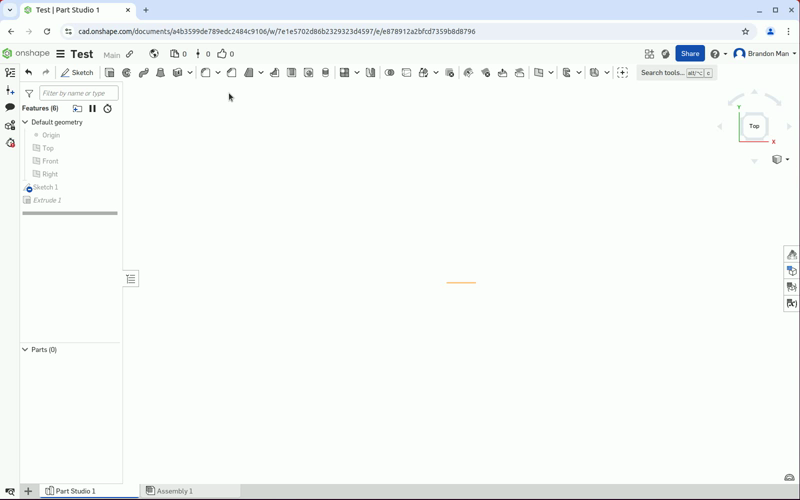
mouse_move(73, 352)
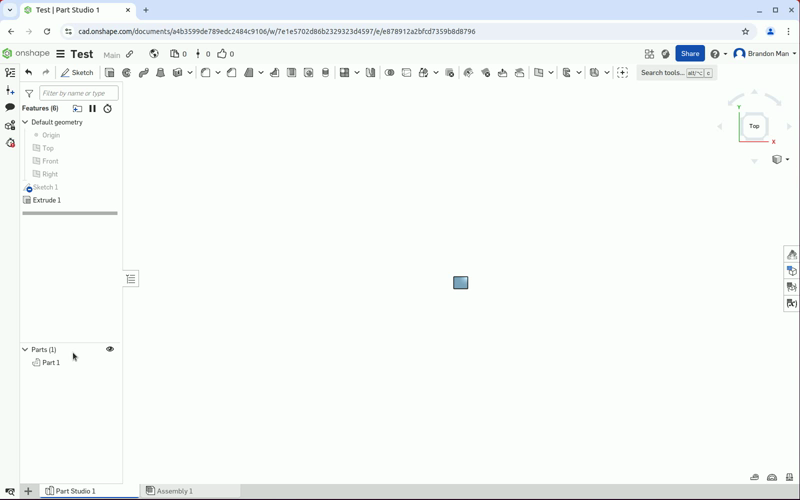
key(y)
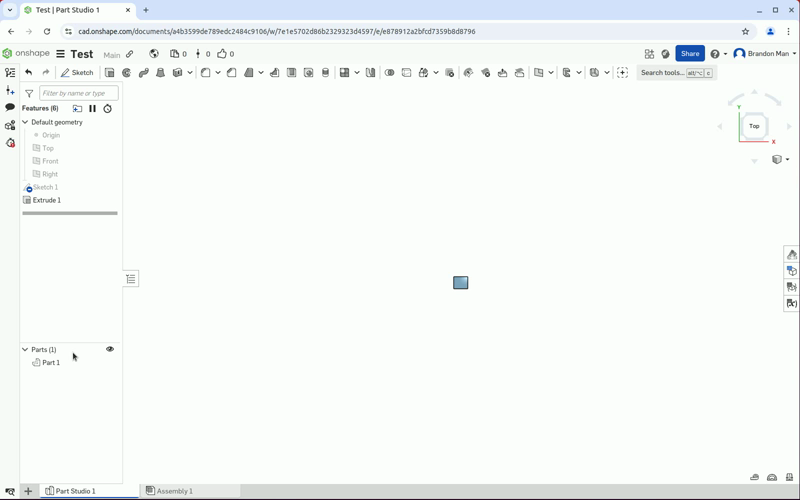
key(shift+p)
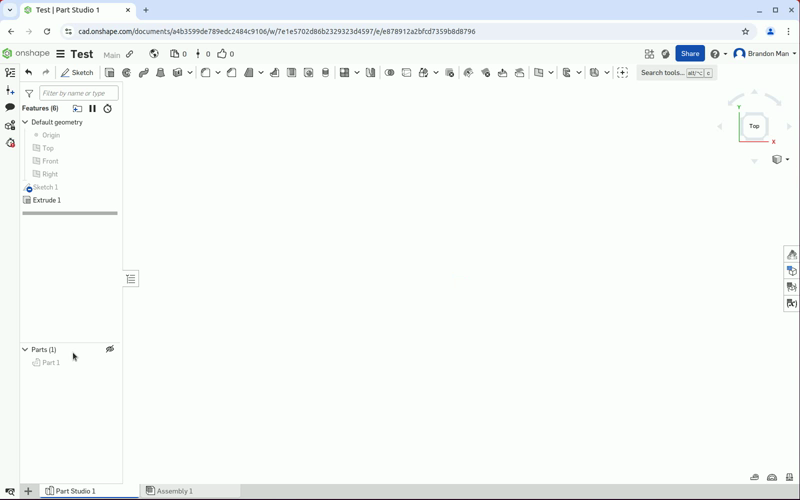
key(space)
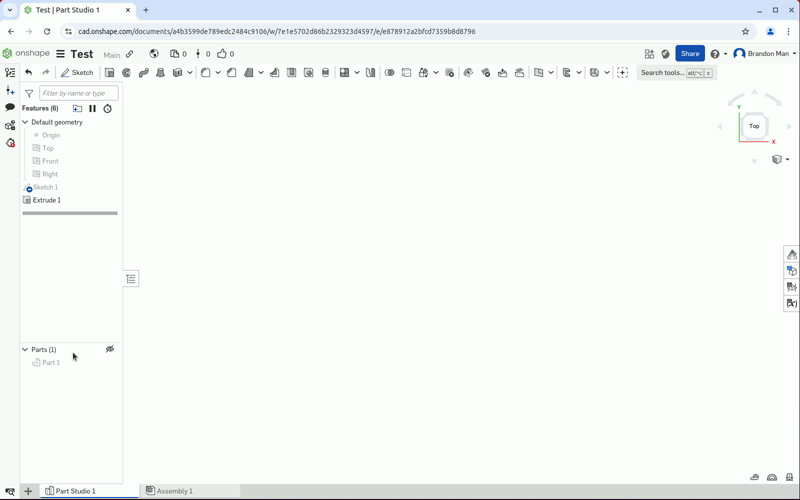
key_down(shift)
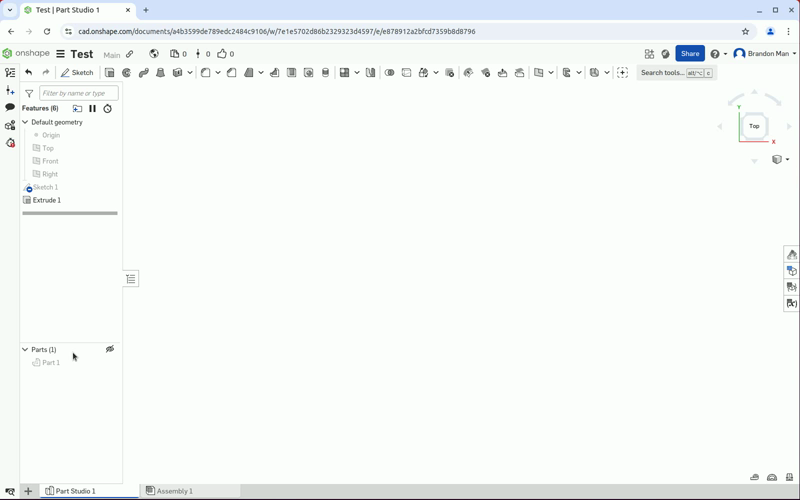
key(up)
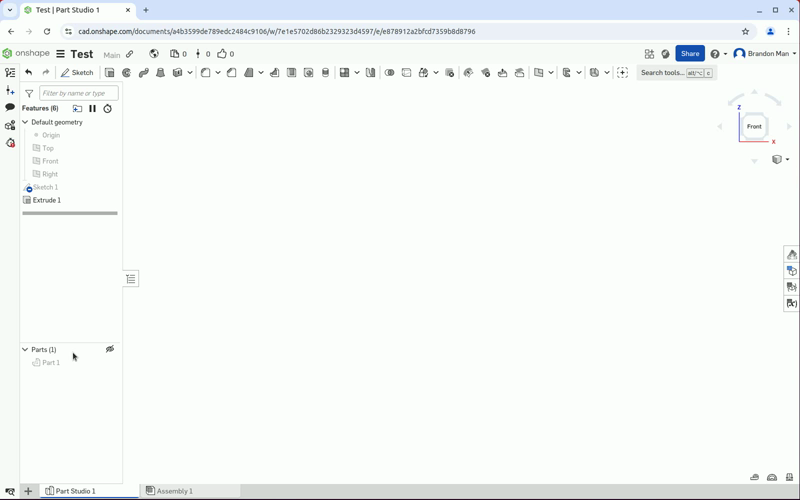
key_up(shift)
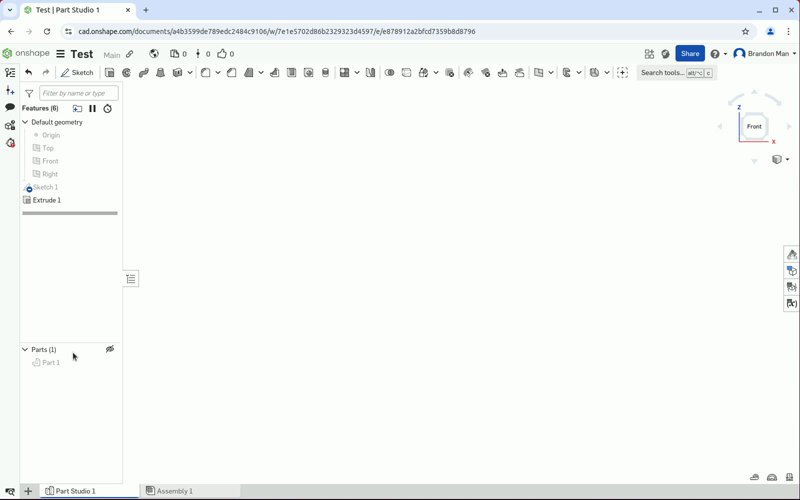
mouse_move(73, 352)
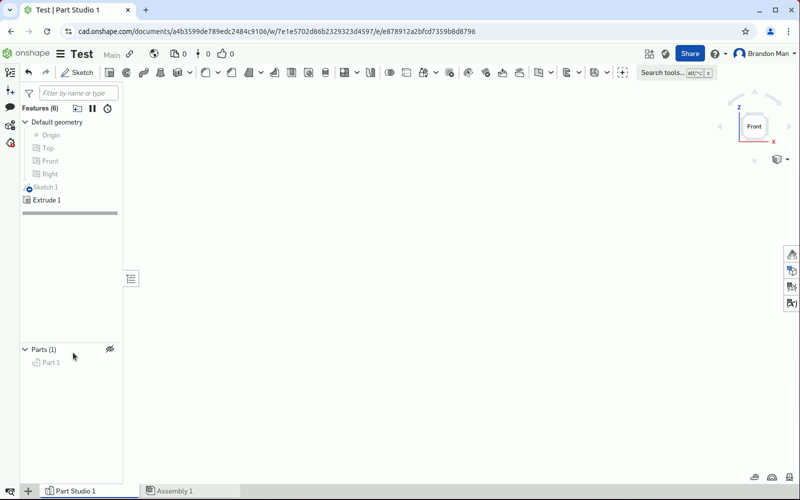
key(shift+y)
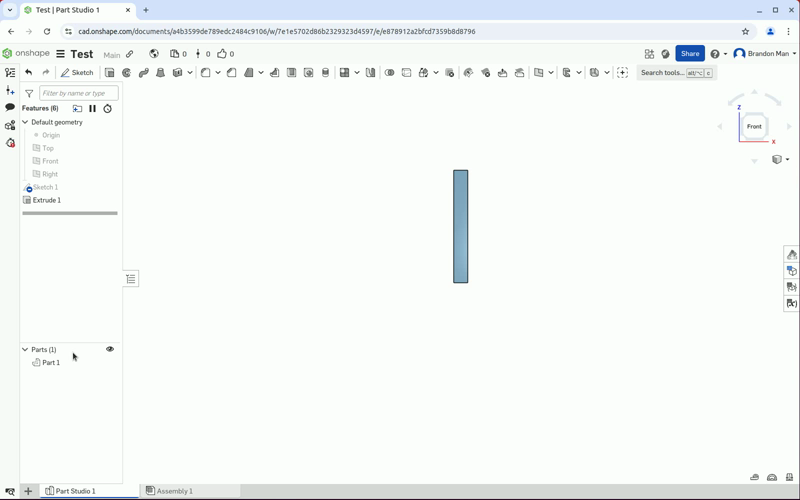
mouse_move(541, 75)
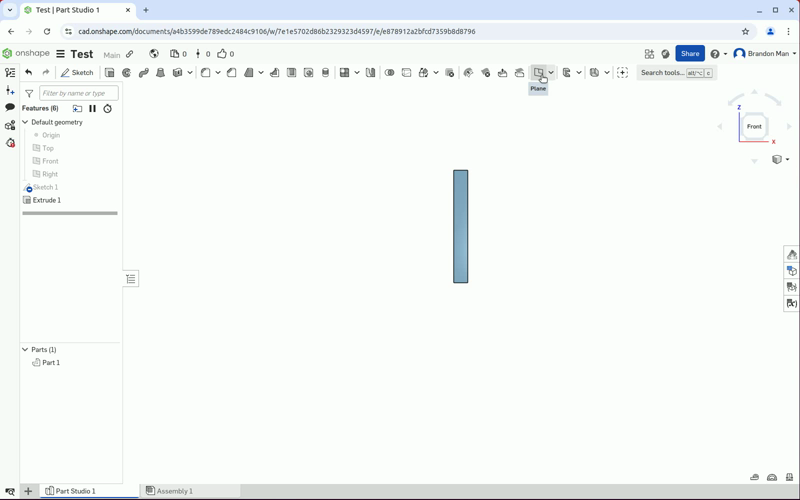
click(541, 75)
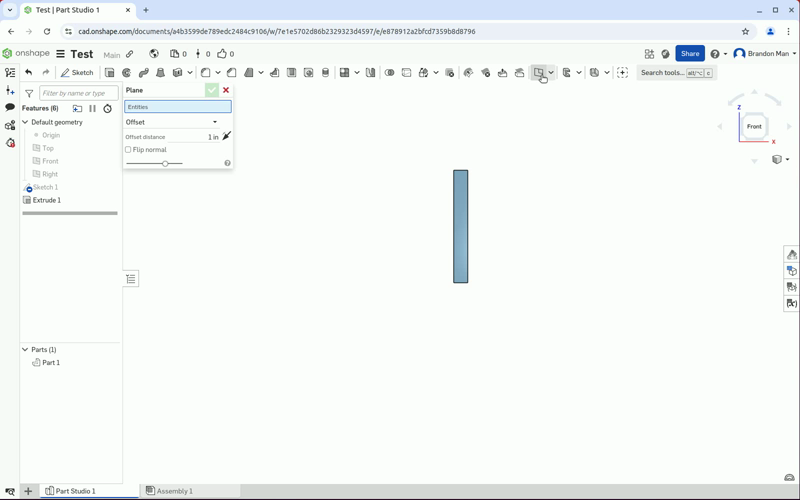
mouse_move(73, 163)
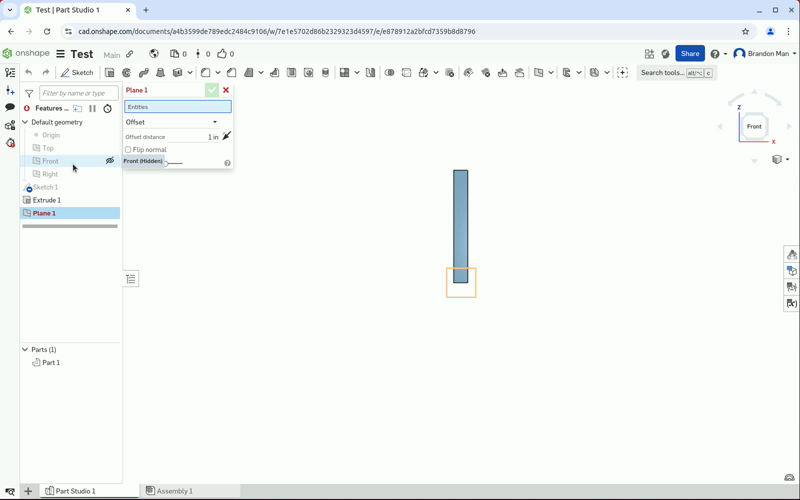
click(73, 163)
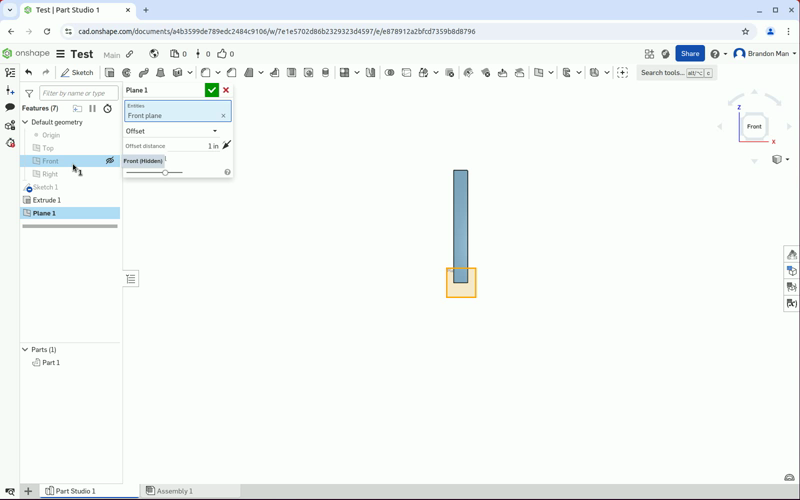
key(tab, 2)
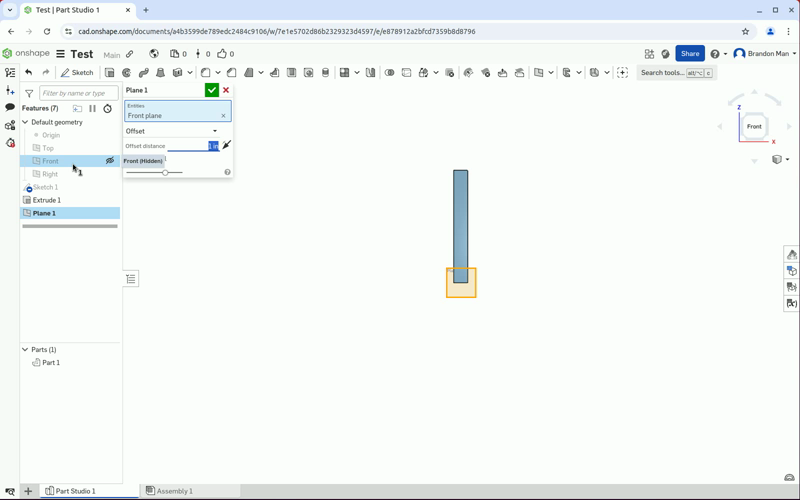
text(1.202)
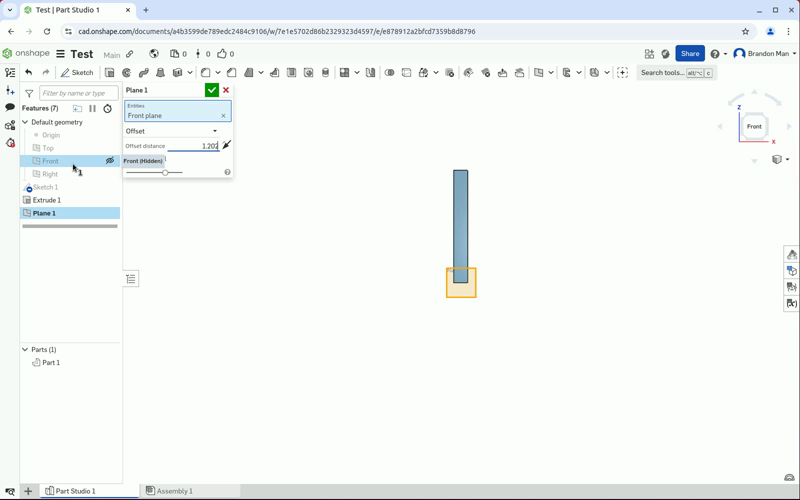
key(enter, 2)
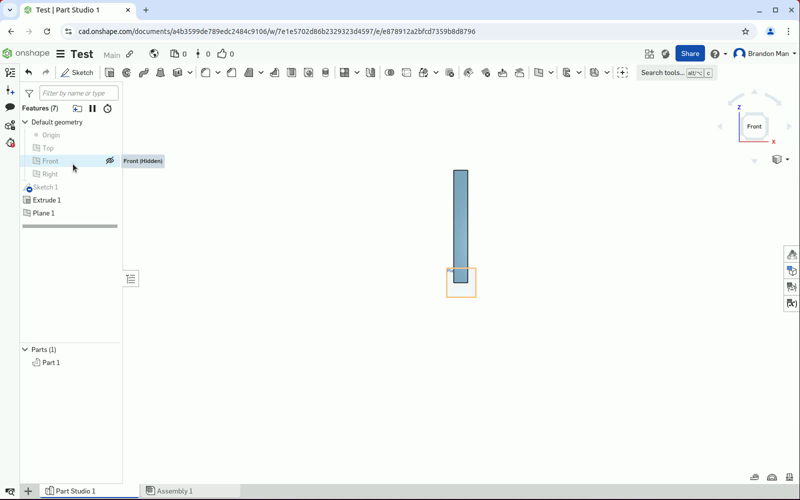
key(shift+s)
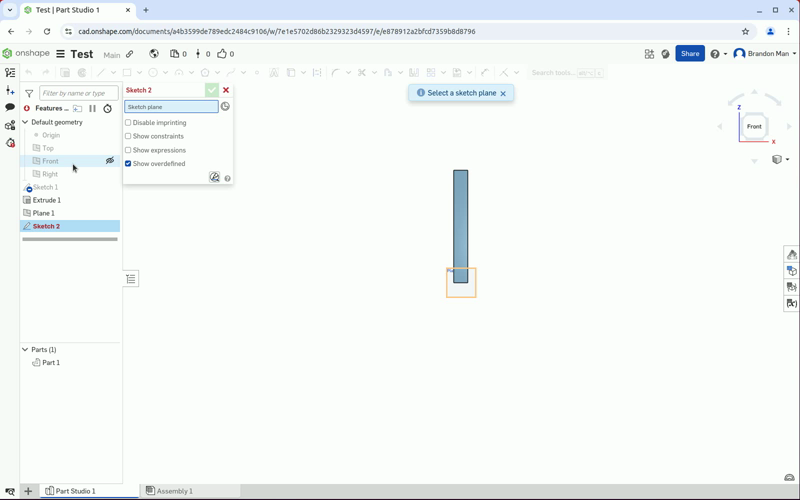
mouse_move(73, 215)
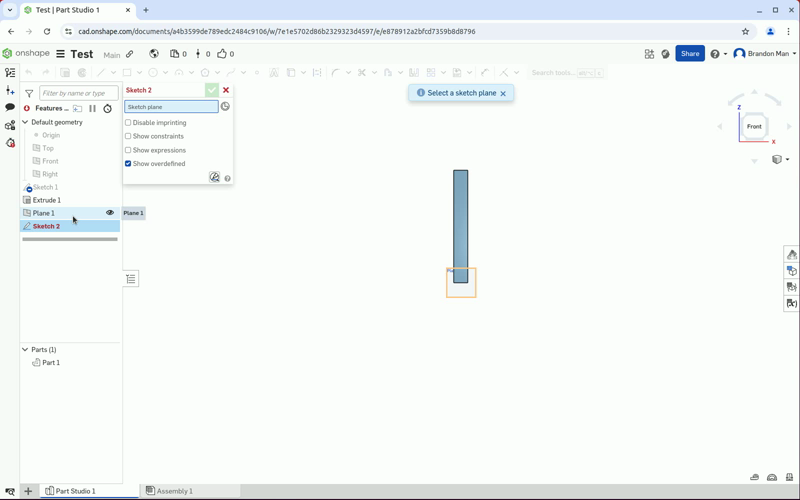
click(73, 215)
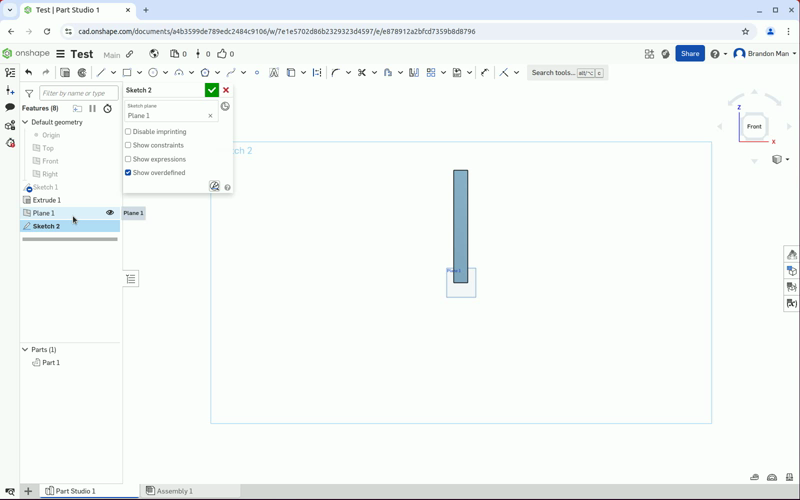
mouse_move(73, 352)
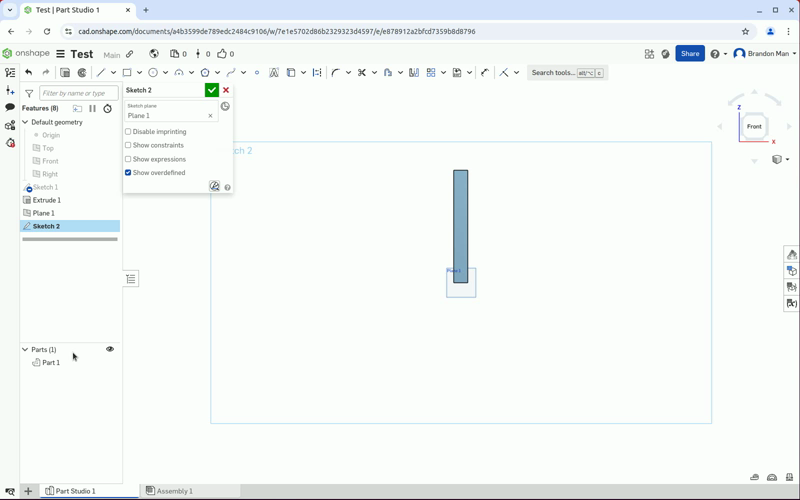
key(y)
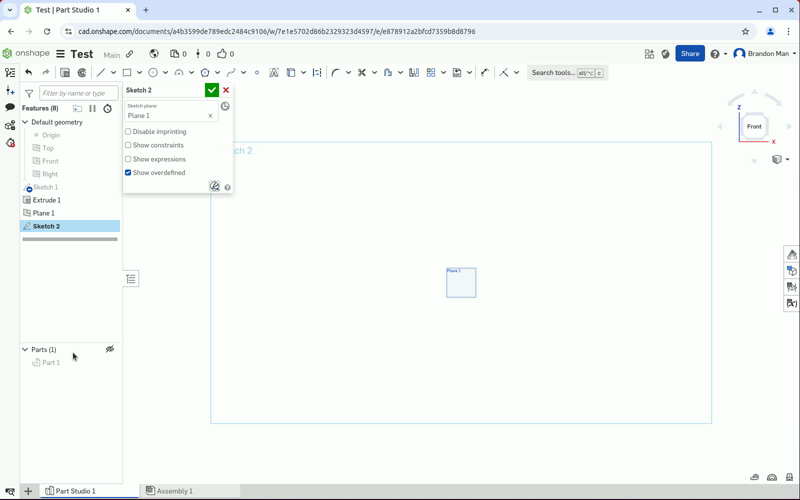
key(c)
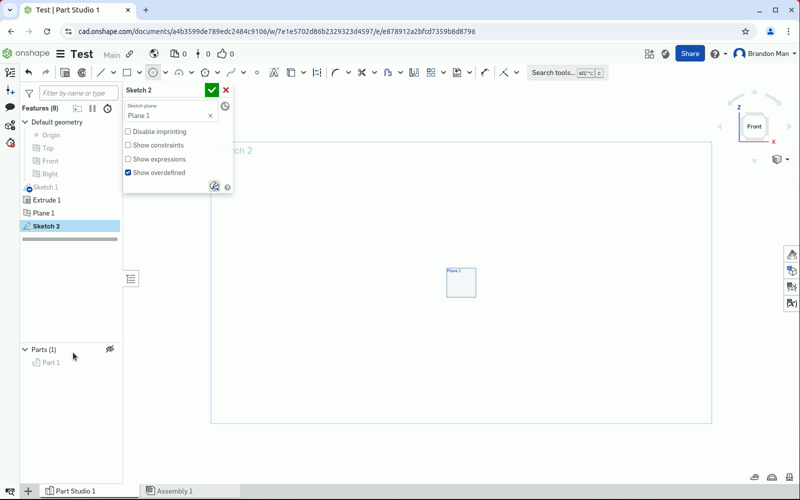
key_down(shift)
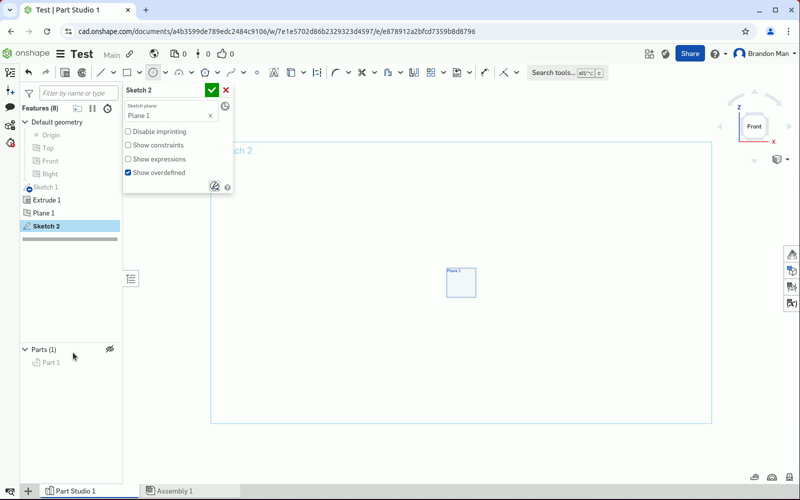
mouse_move(461, 180)
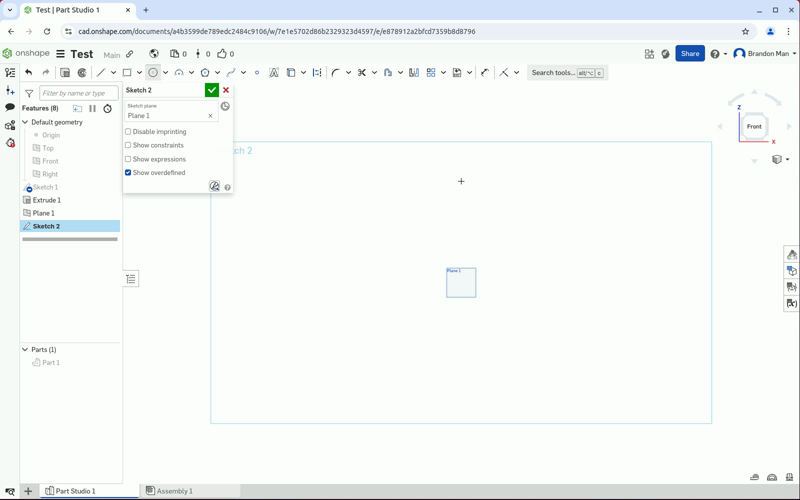
click(461, 180)
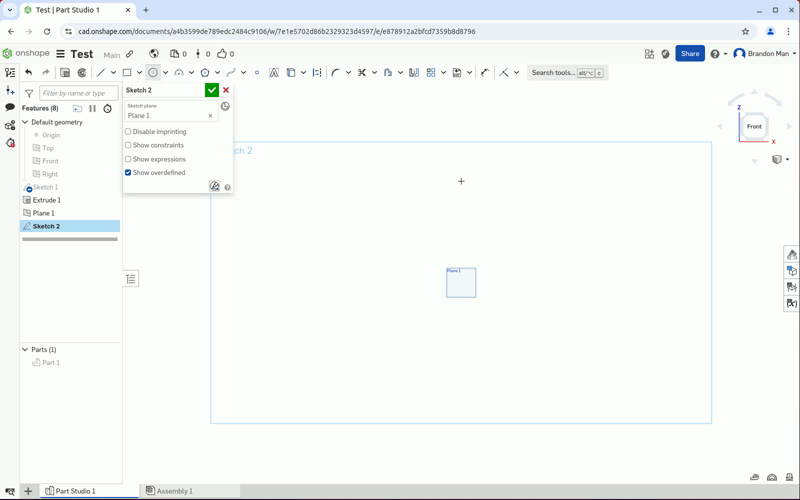
key_up(shift)
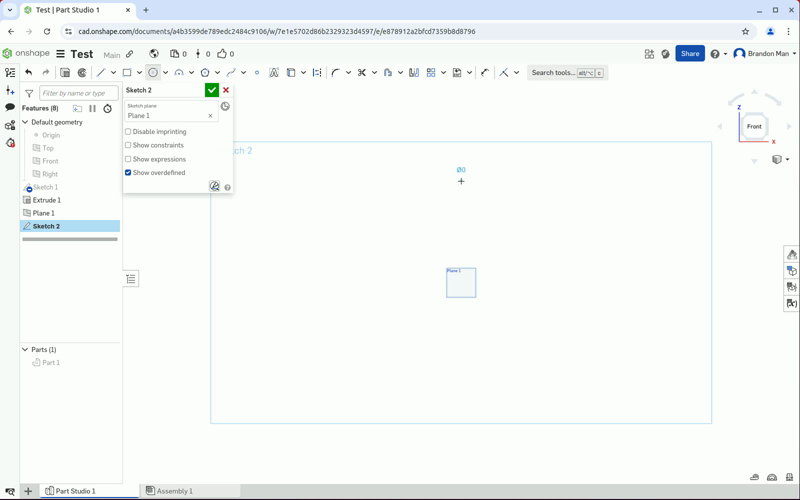
mouse_move(465, 180)
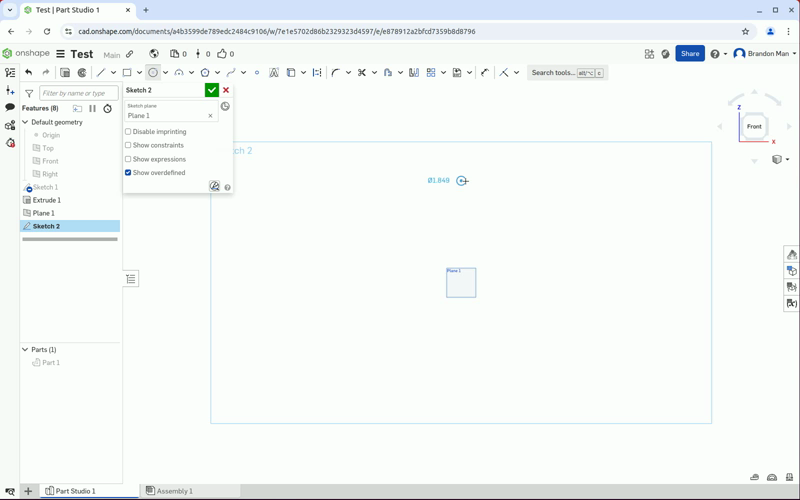
click(465, 180)
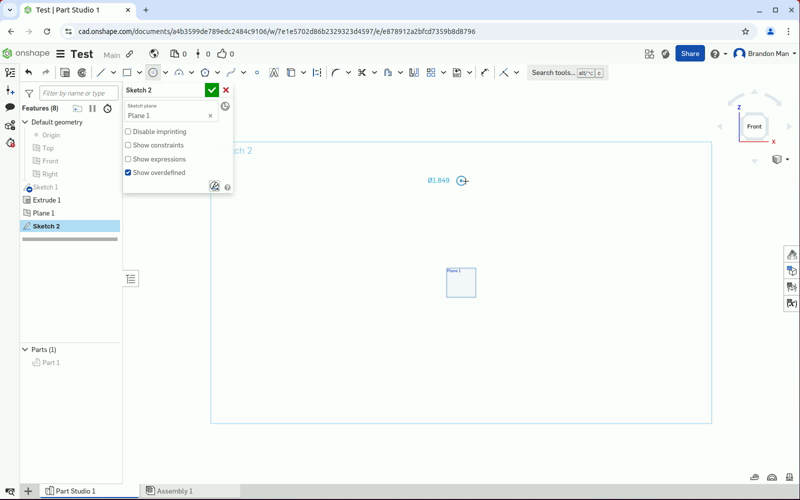
key(esc)
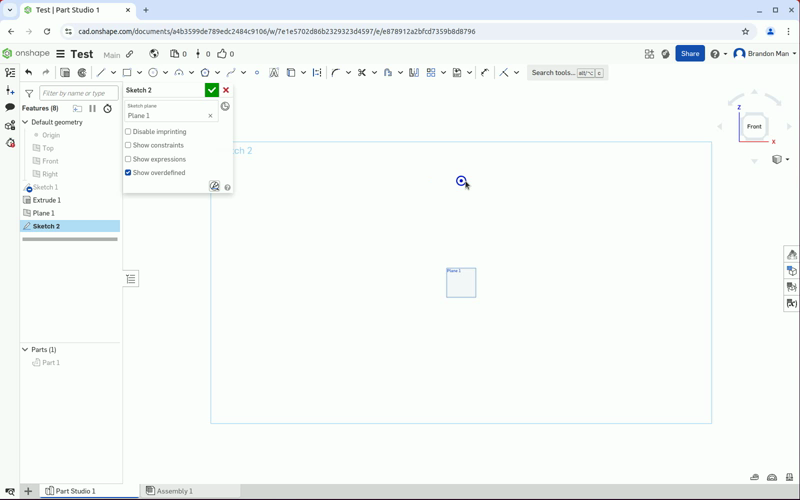
mouse_move(461, 181)
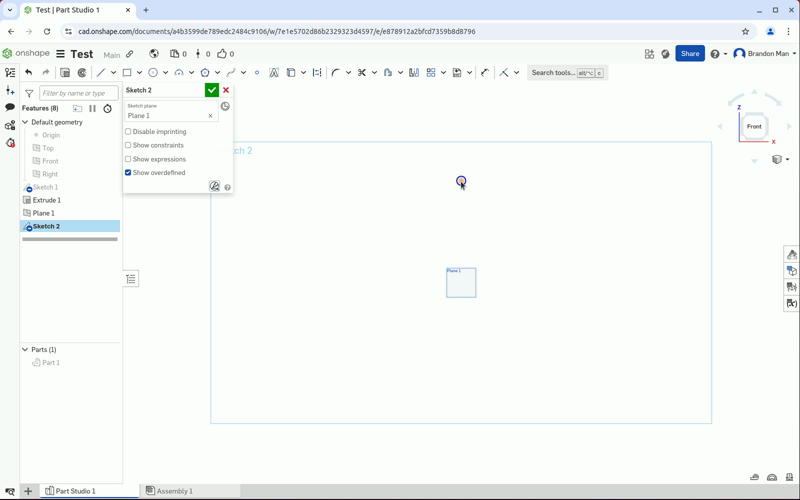
scroll(6)
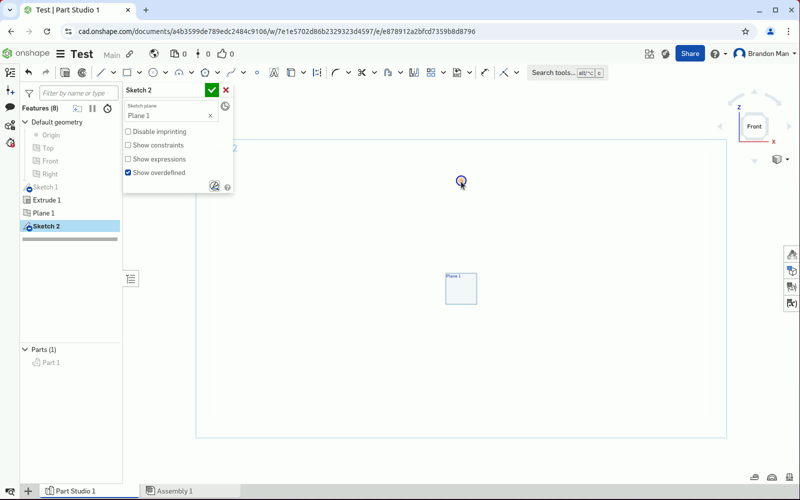
scroll(6)
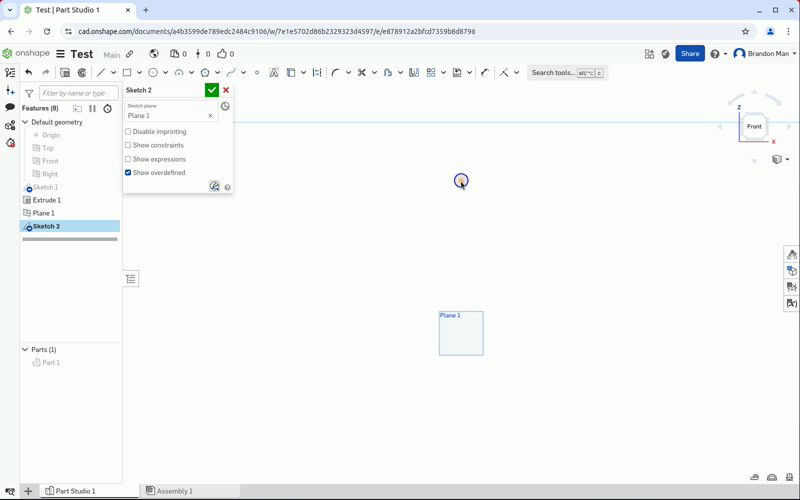
scroll(6)
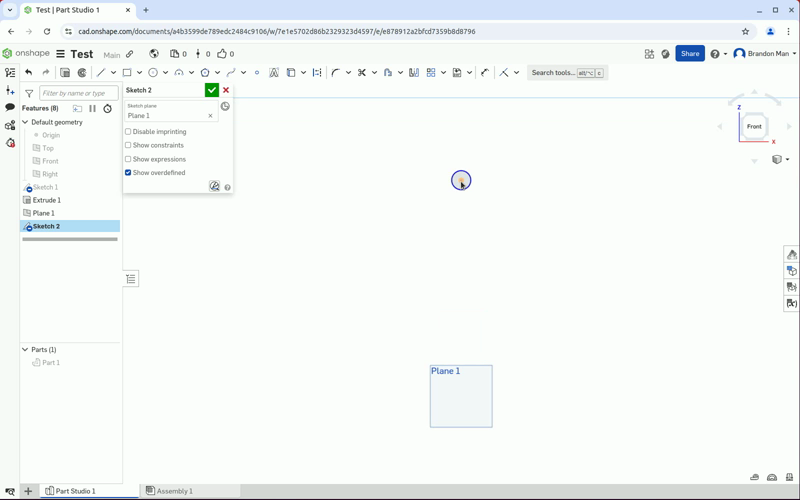
scroll(6)
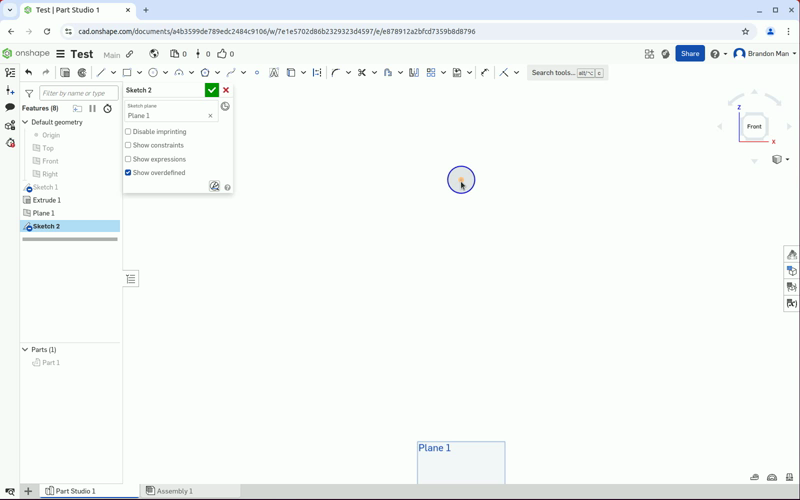
scroll(6)
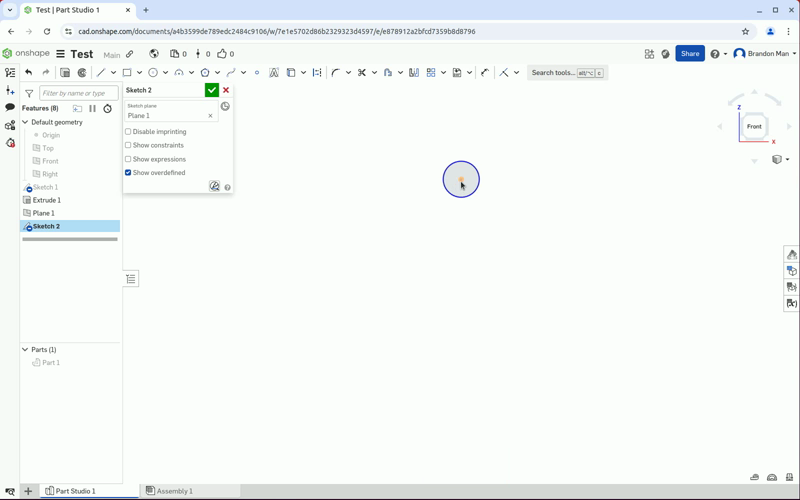
scroll(6)
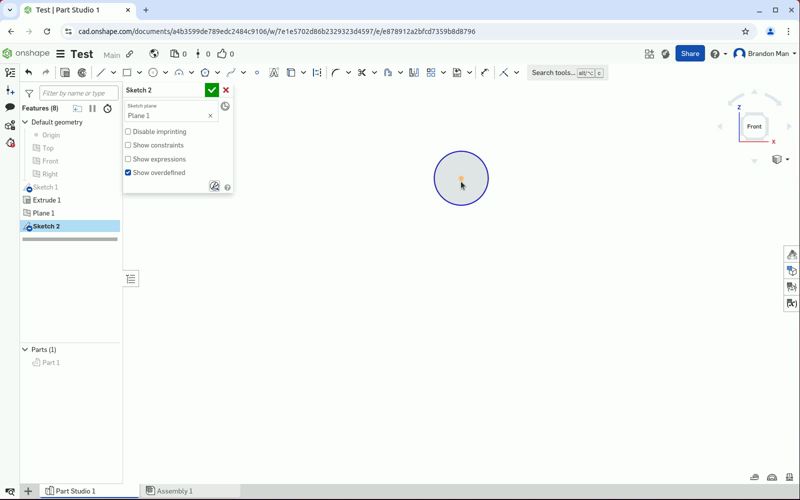
scroll(6)
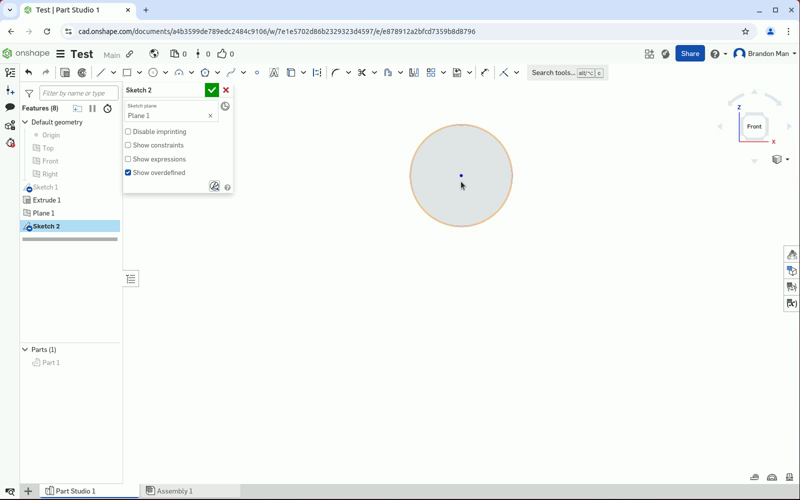
click(461, 181)
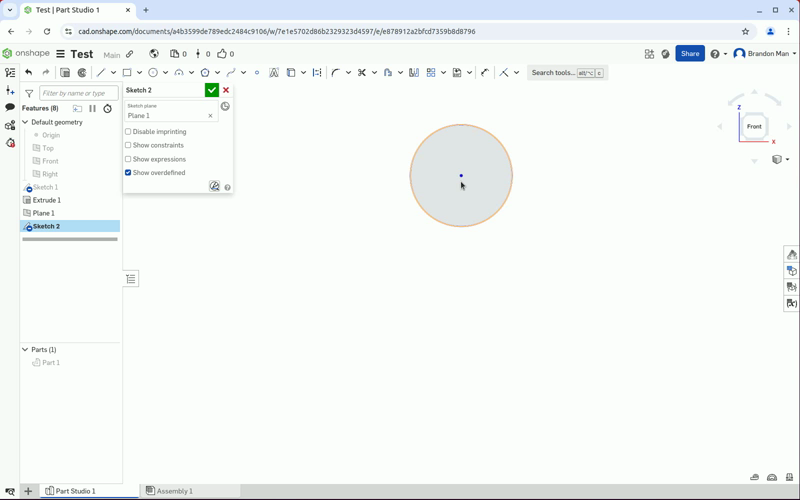
scroll(-6)
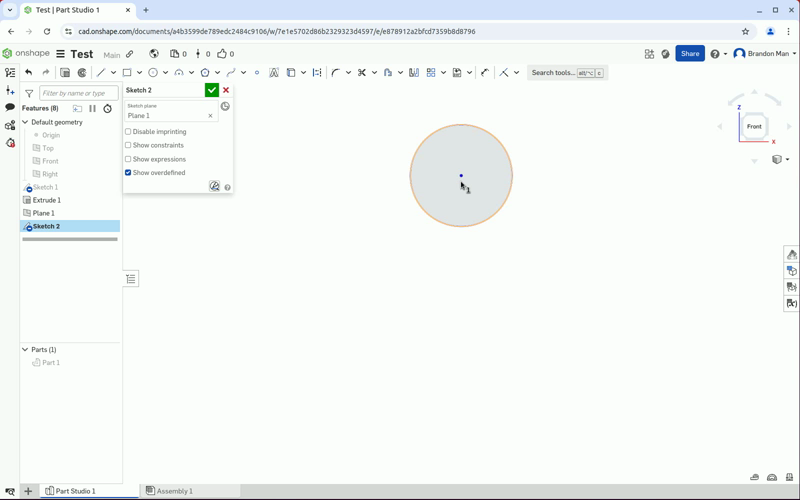
scroll(-6)
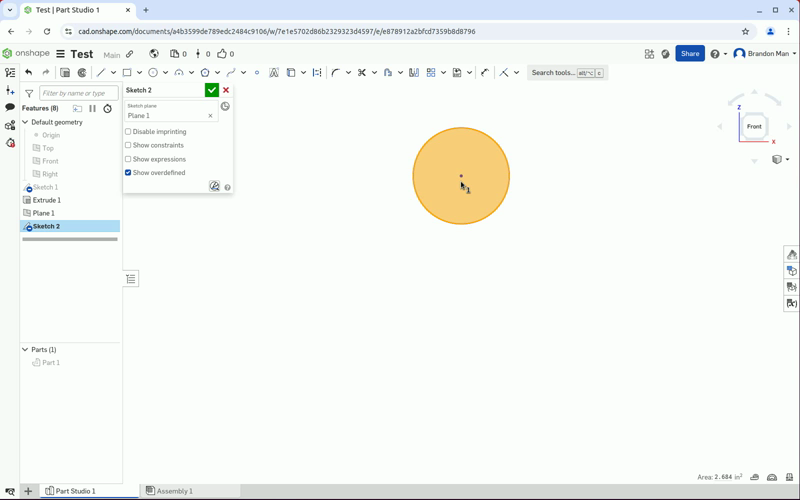
scroll(-6)
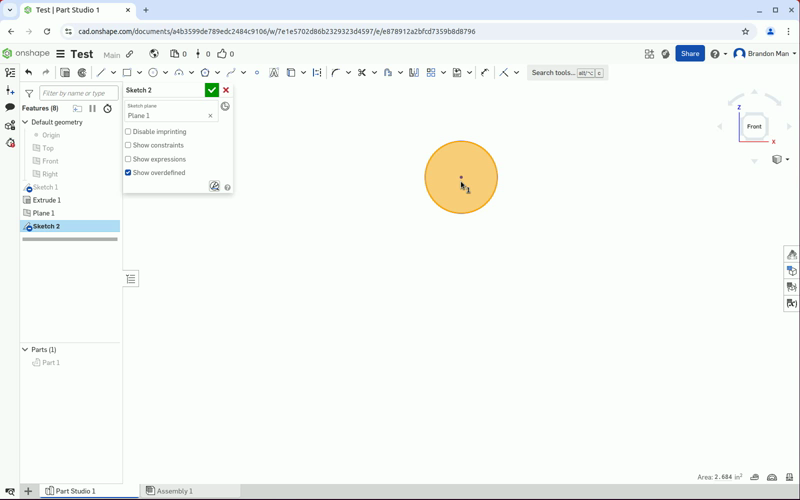
scroll(-6)
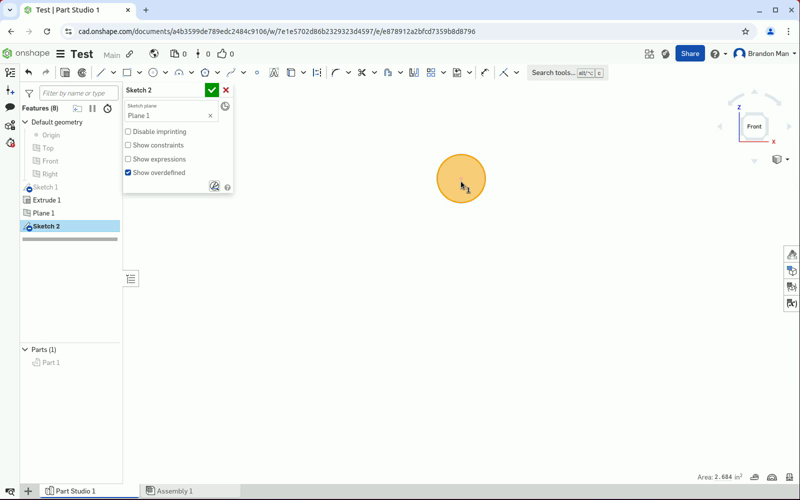
scroll(-6)
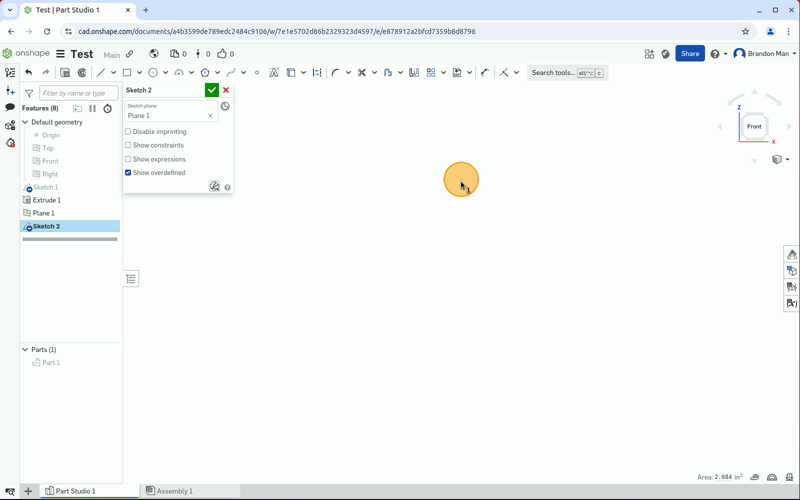
scroll(-6)
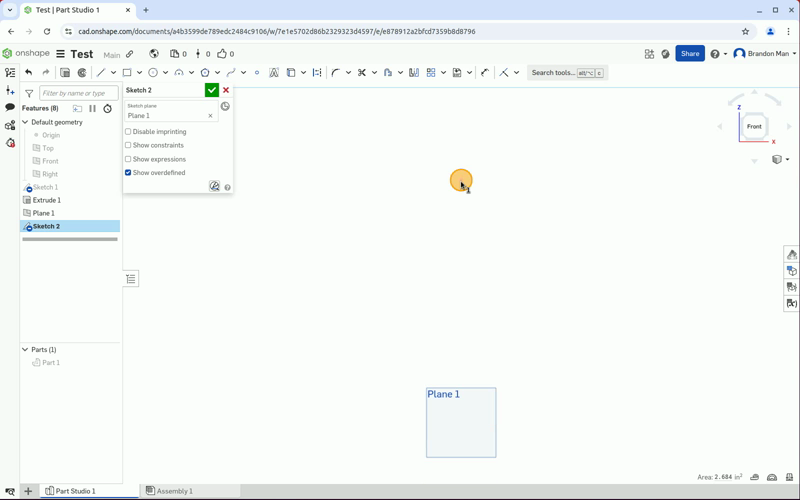
scroll(-6)
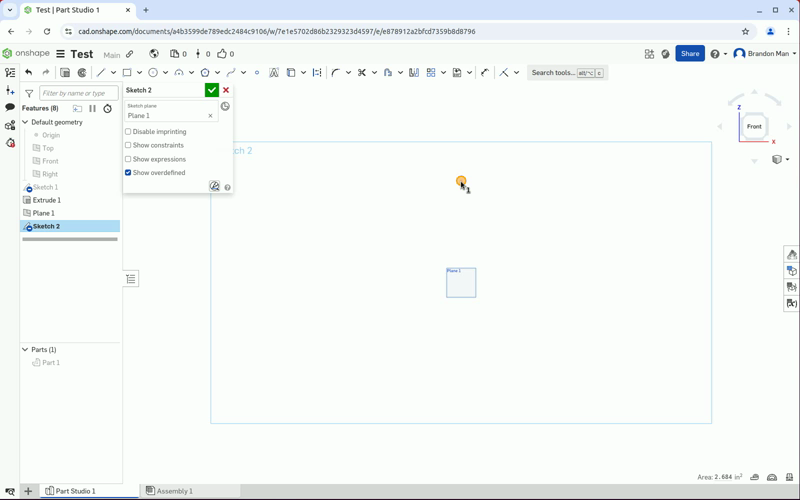
mouse_move(73, 352)
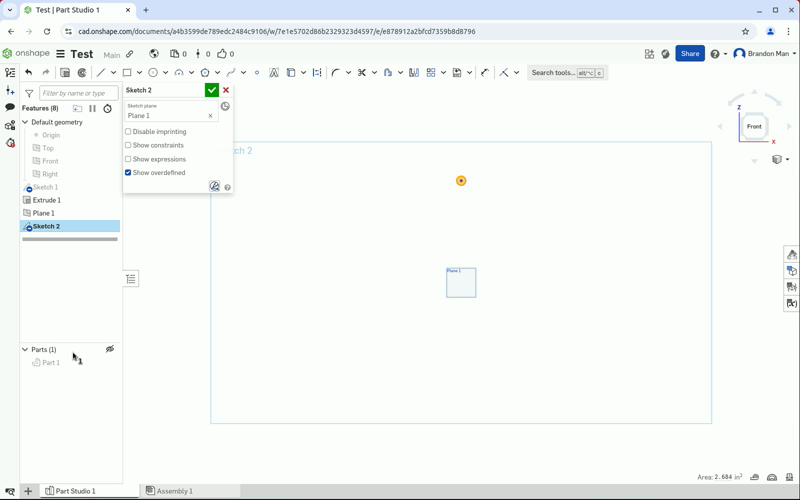
key(shift+y)
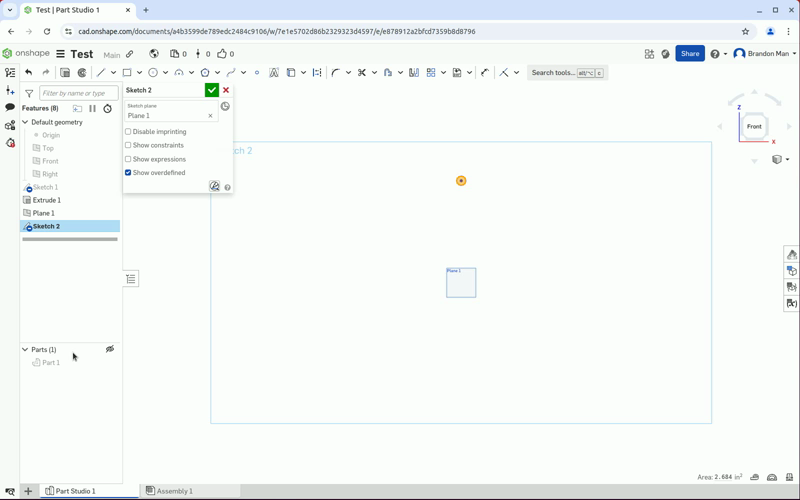
key(shift+e)
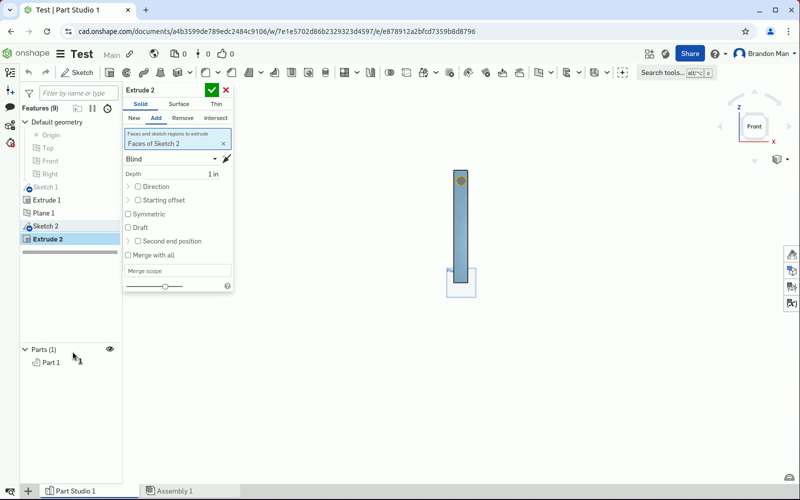
mouse_move(143, 106)
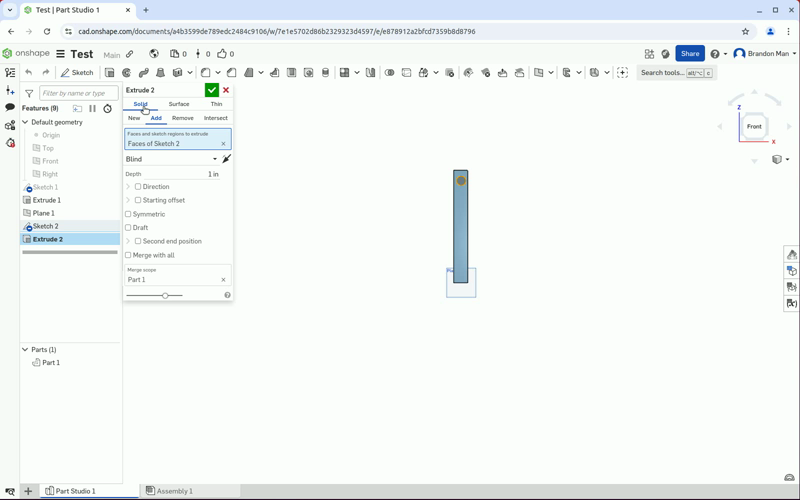
click(143, 106)
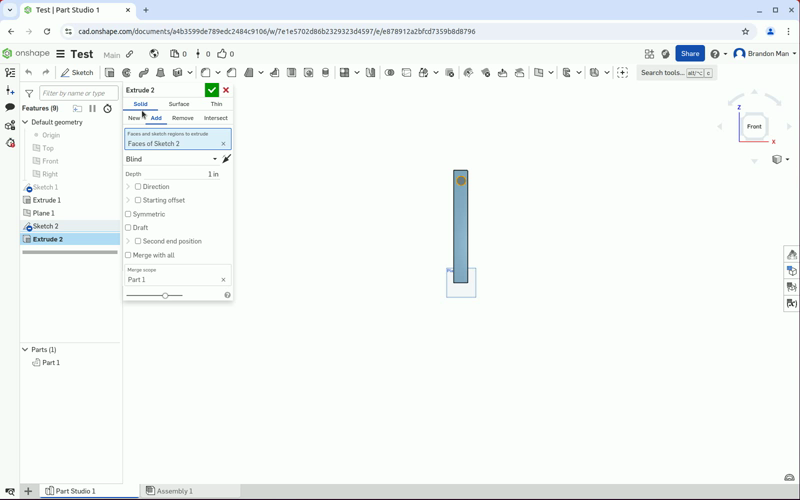
mouse_move(137, 120)
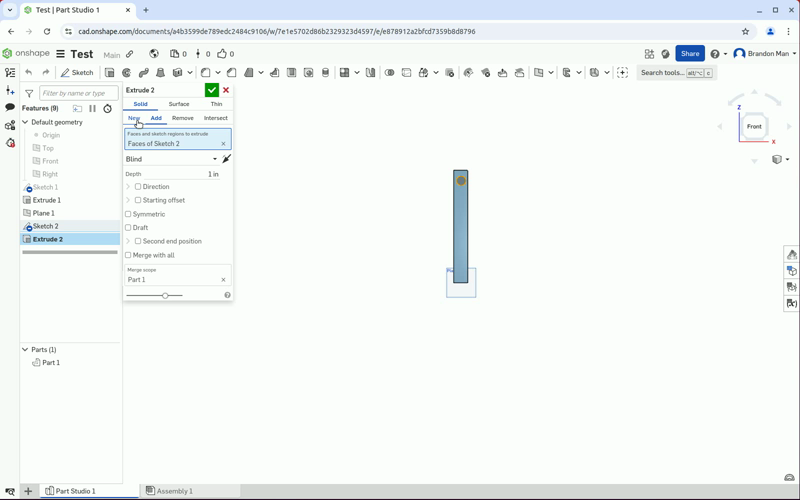
click(137, 120)
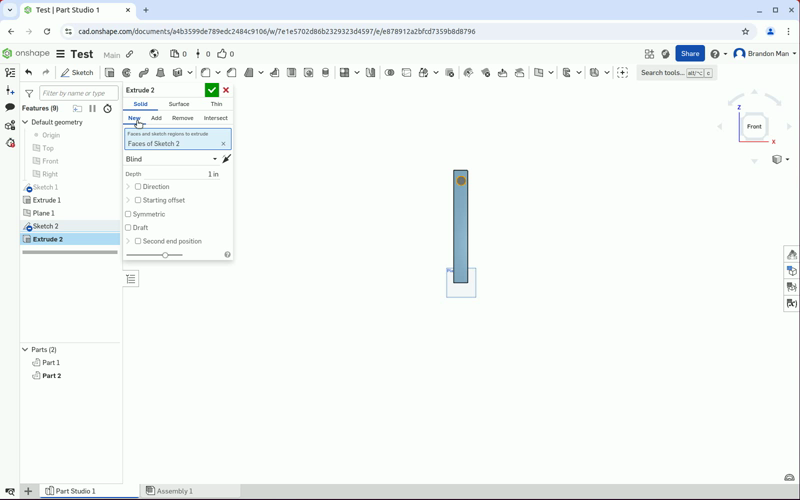
key(tab, 4)
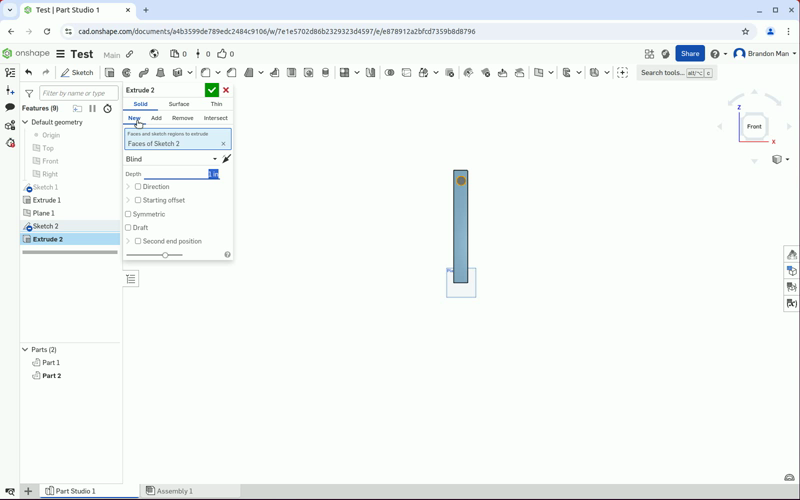
text(0.963)
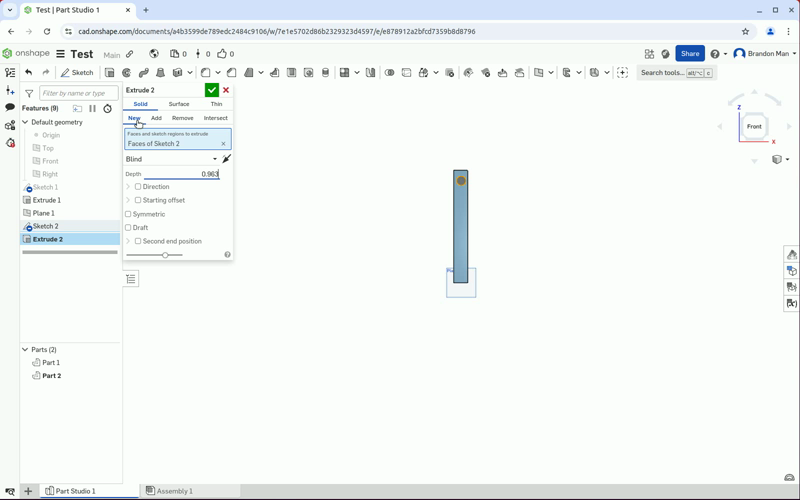
key(enter)
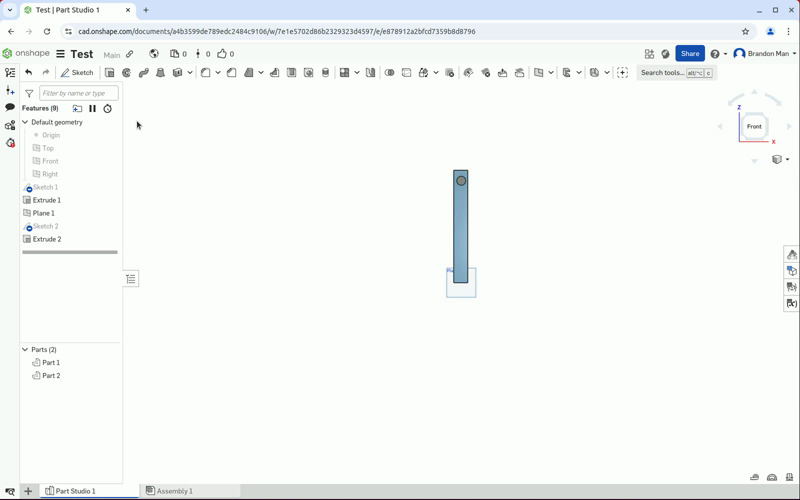
key(shift+h)
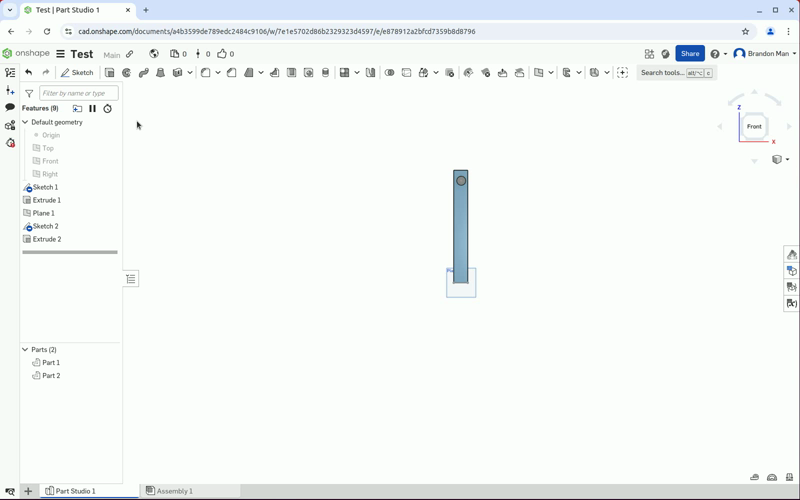
key(shift+h)
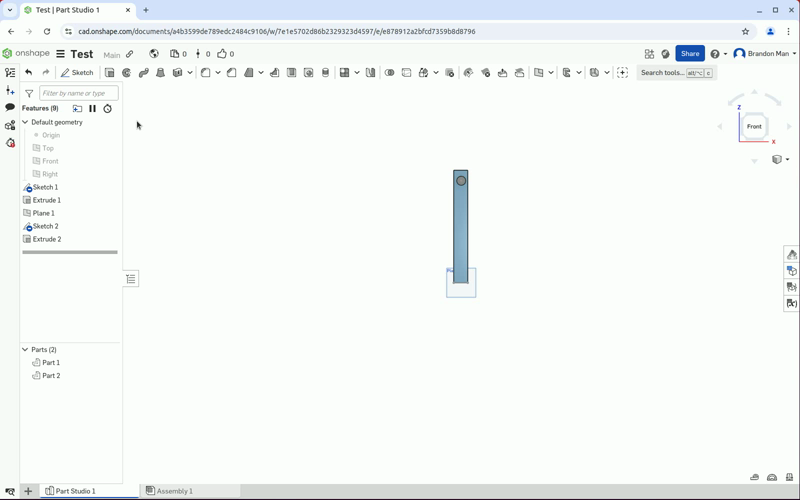
key(shift+7)
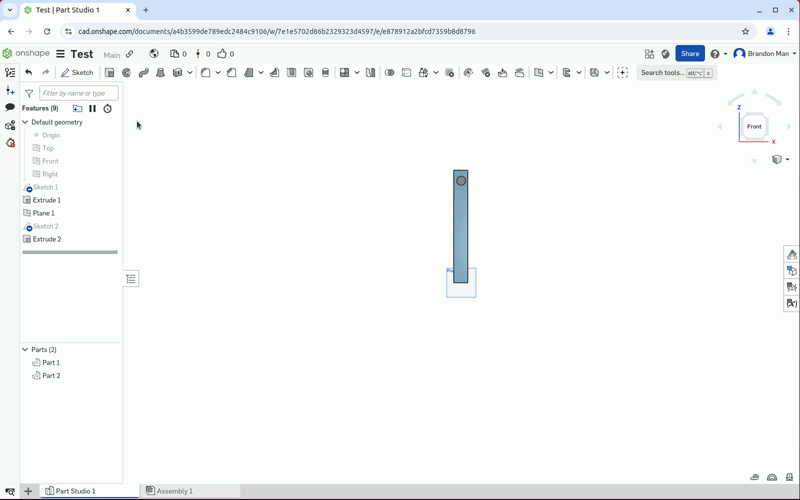
key(left, 2)
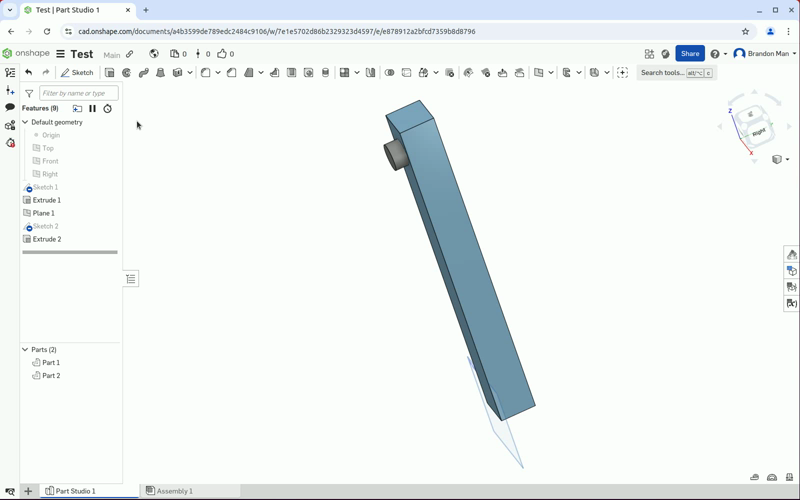
key(down, 2)
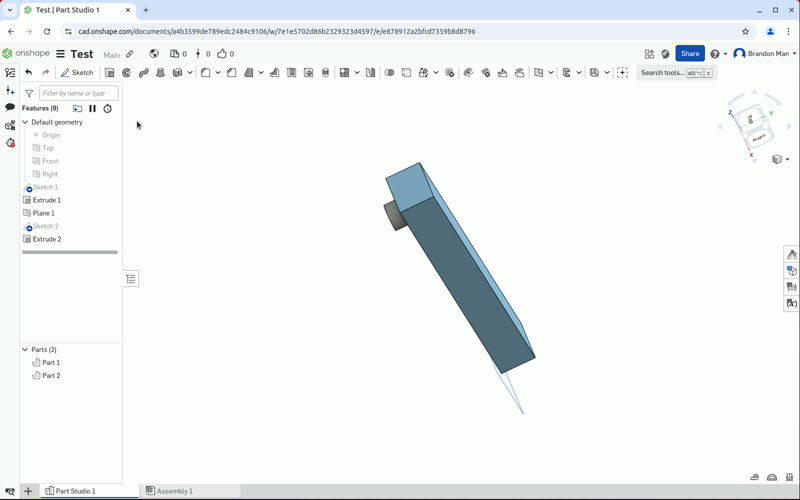
key(up, 2)
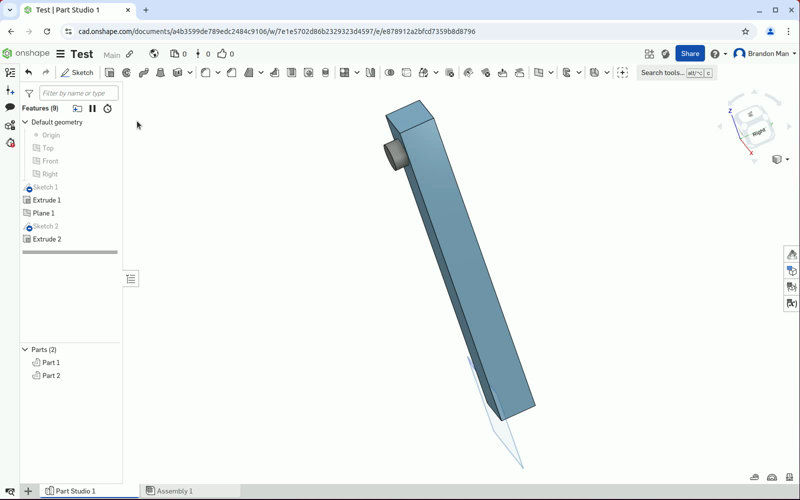
key(right, 2)
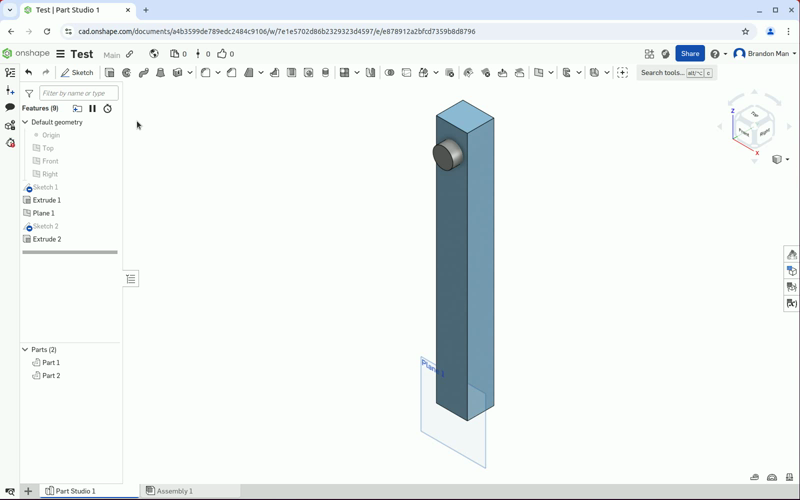
mouse_move(73, 189)
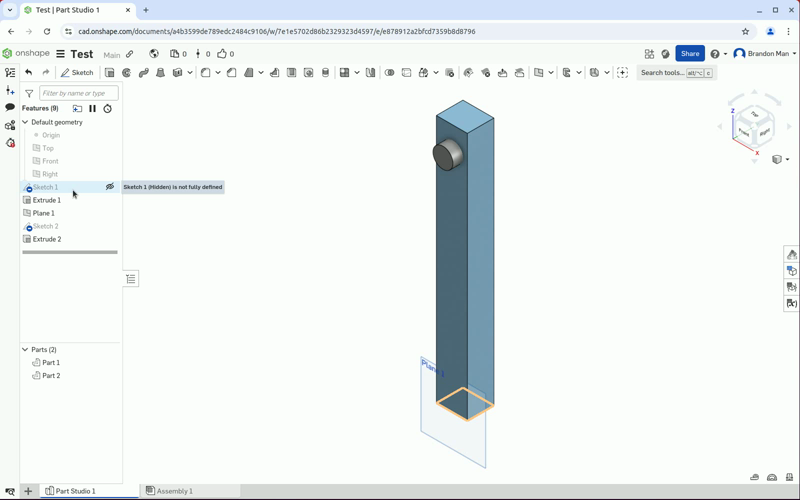
click(73, 189)